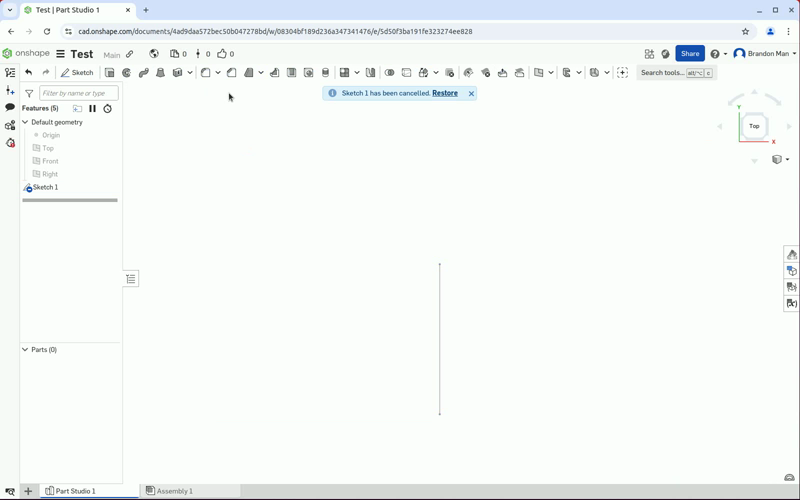
key(shift+h)
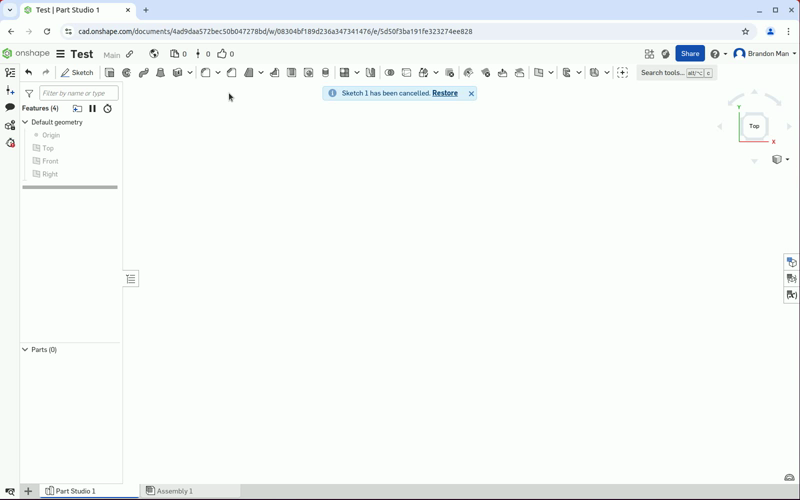
mouse_move(73, 352)
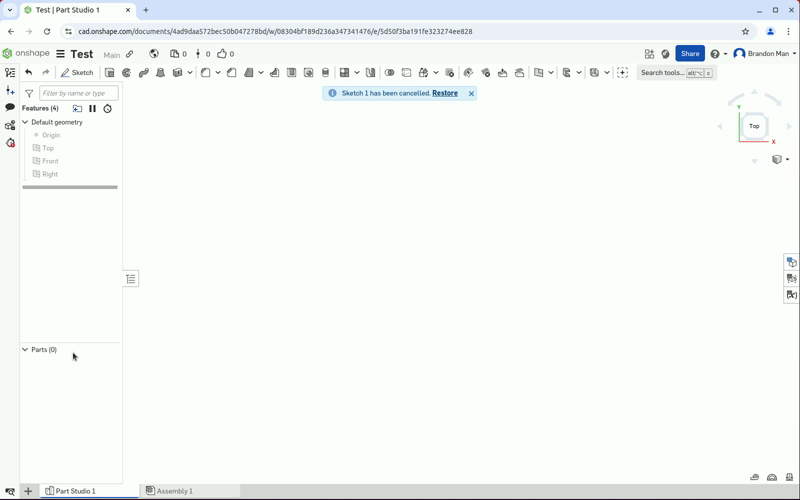
key(y)
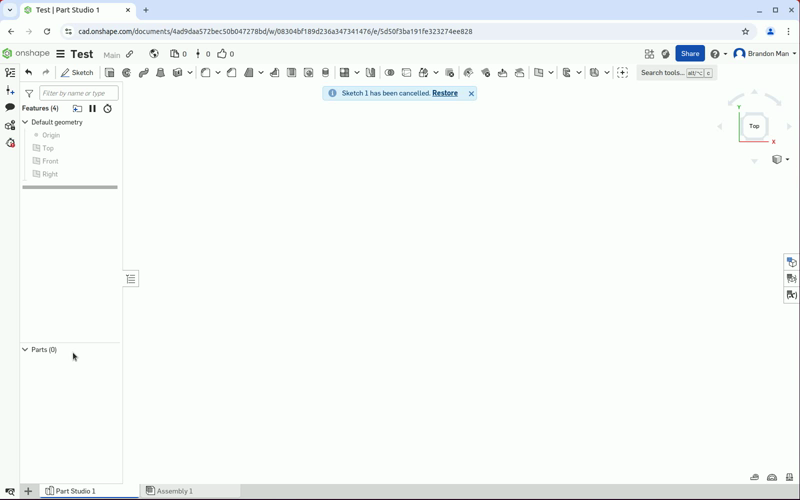
key(shift+p)
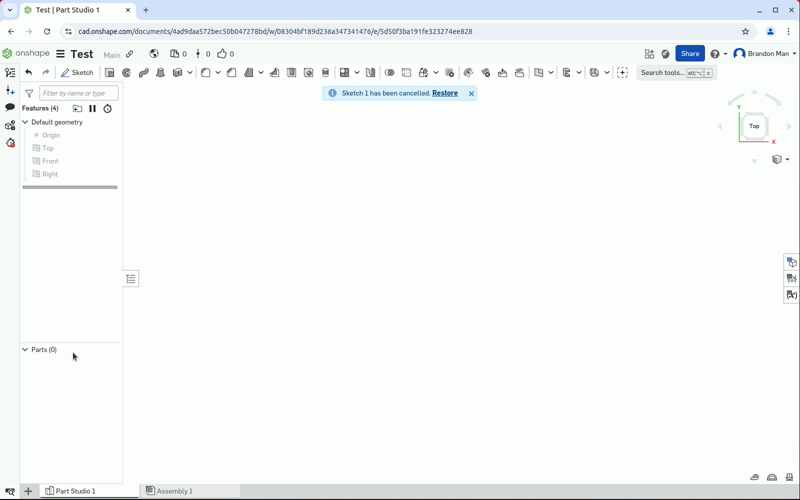
key(space)
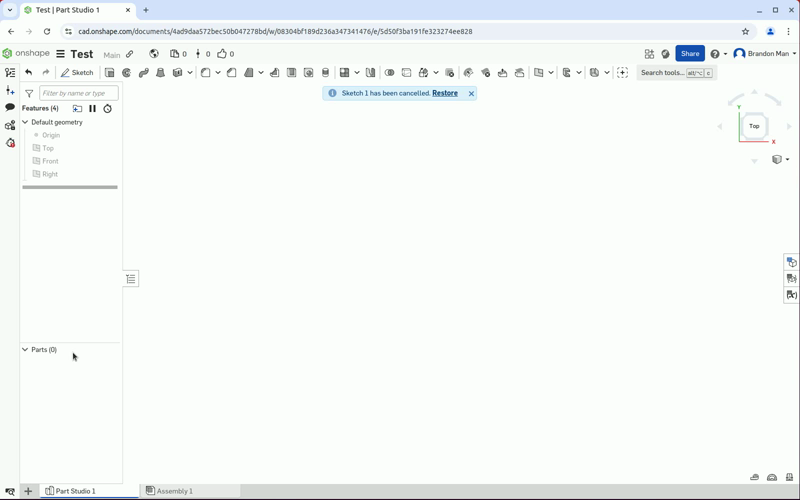
key_down(shift)
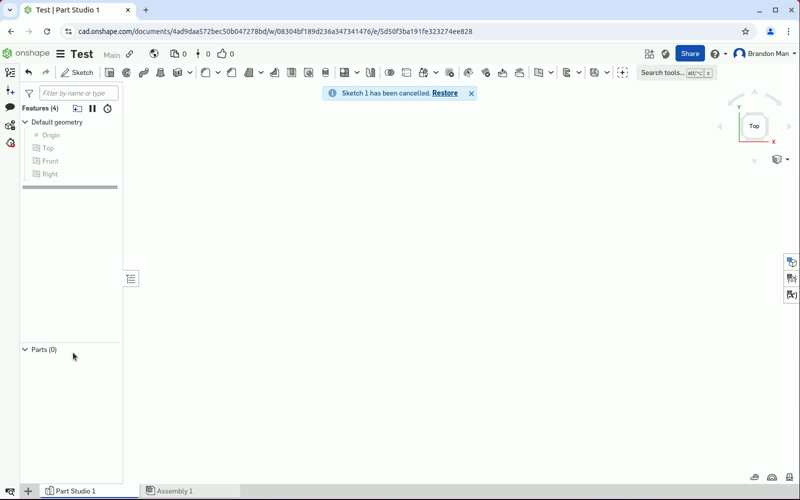
key(up)
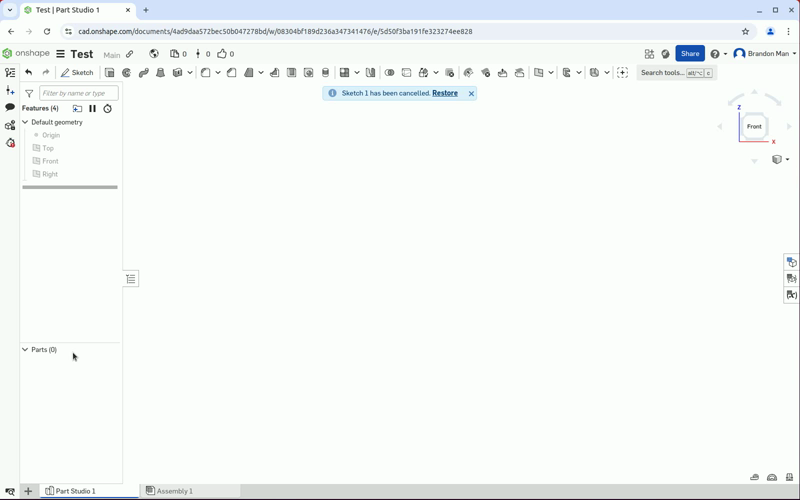
key_up(shift)
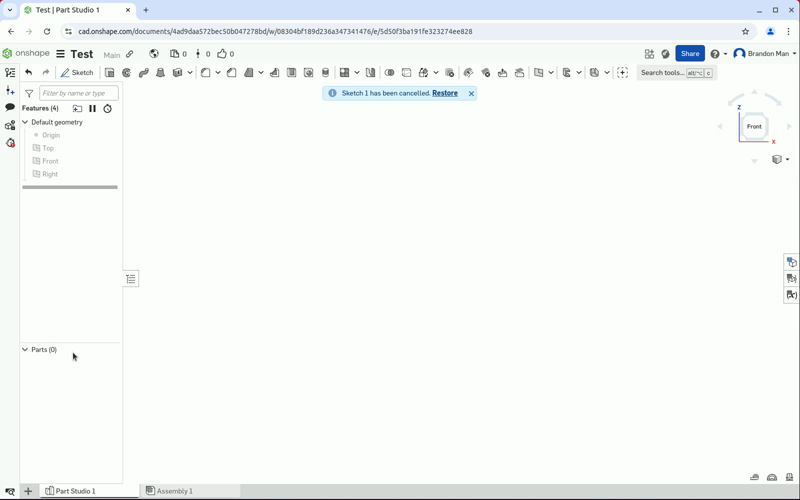
mouse_move(73, 352)
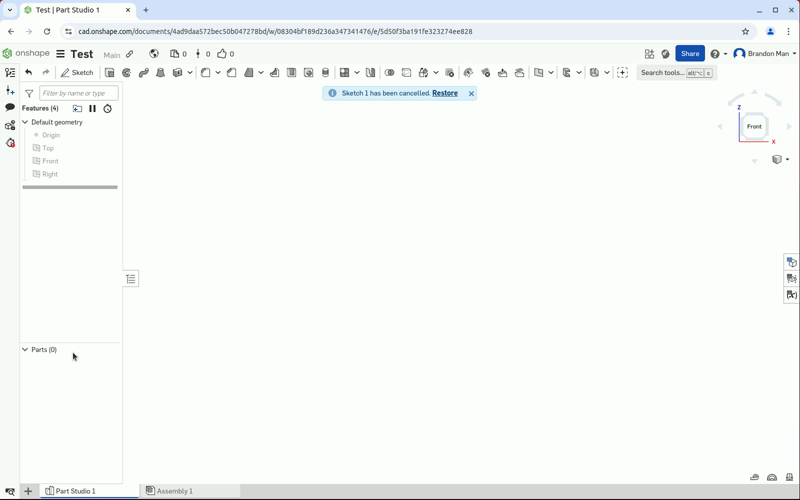
key(shift+y)
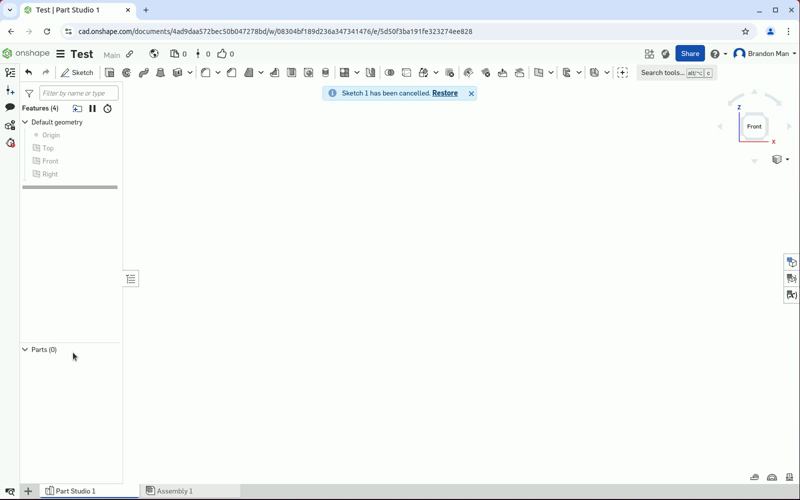
key(shift+s)
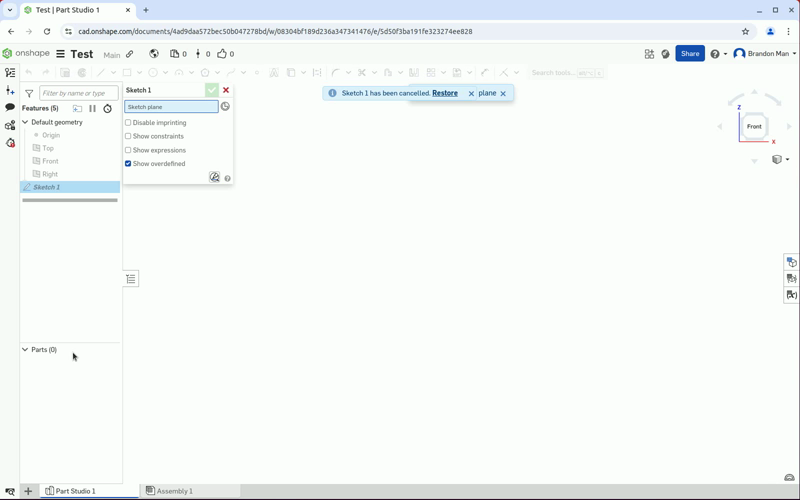
mouse_move(73, 163)
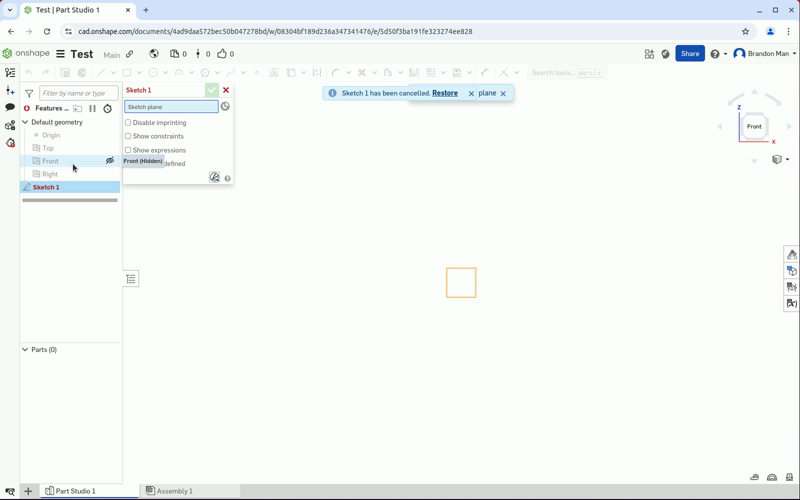
click(73, 163)
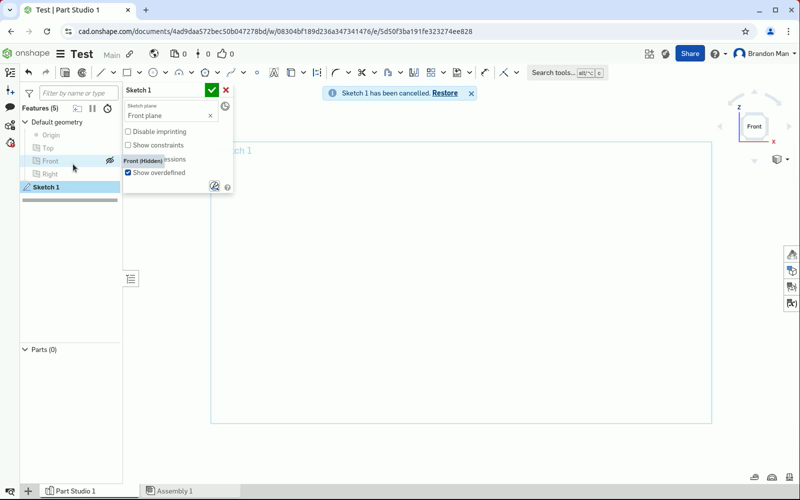
mouse_move(73, 352)
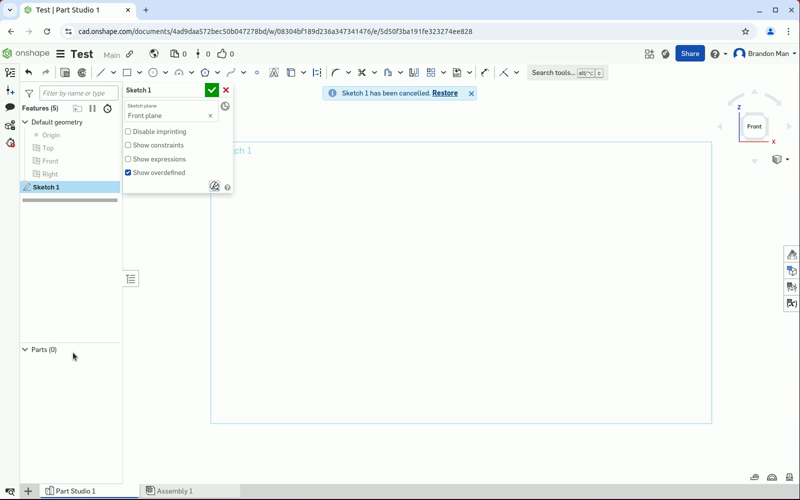
key(y)
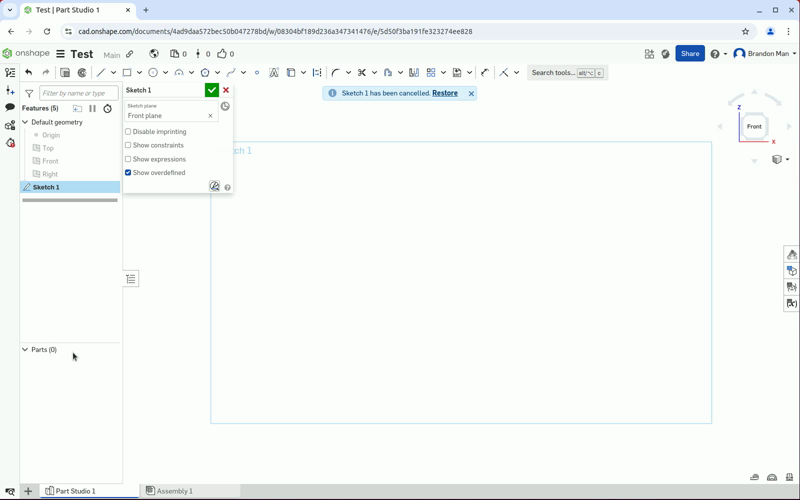
key(l)
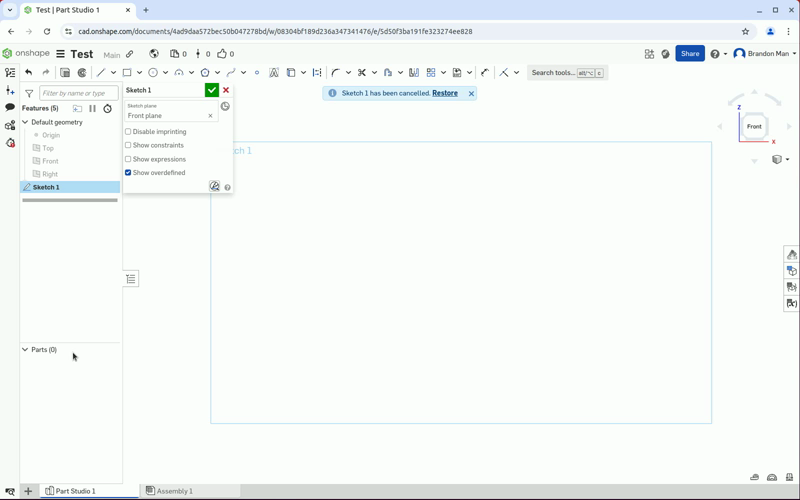
key_down(shift)
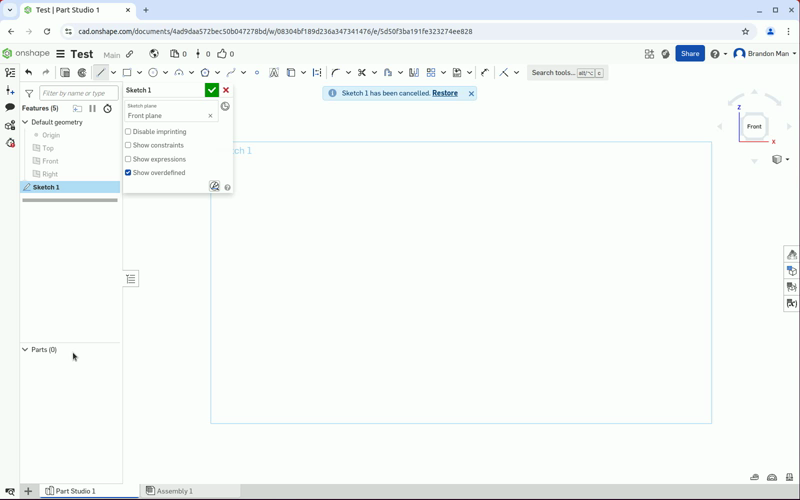
mouse_move(460, 282)
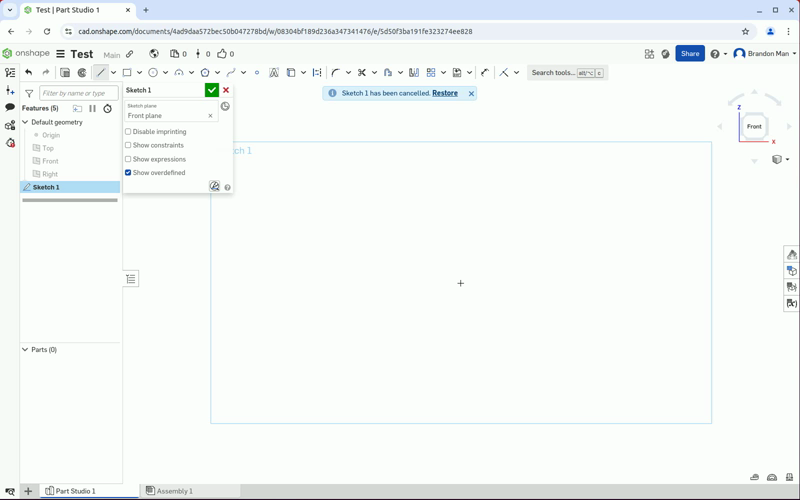
click(460, 282)
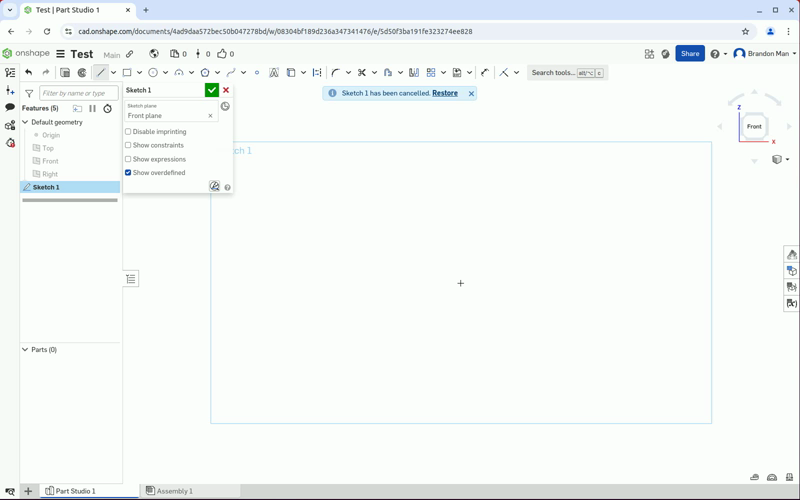
key_up(shift)
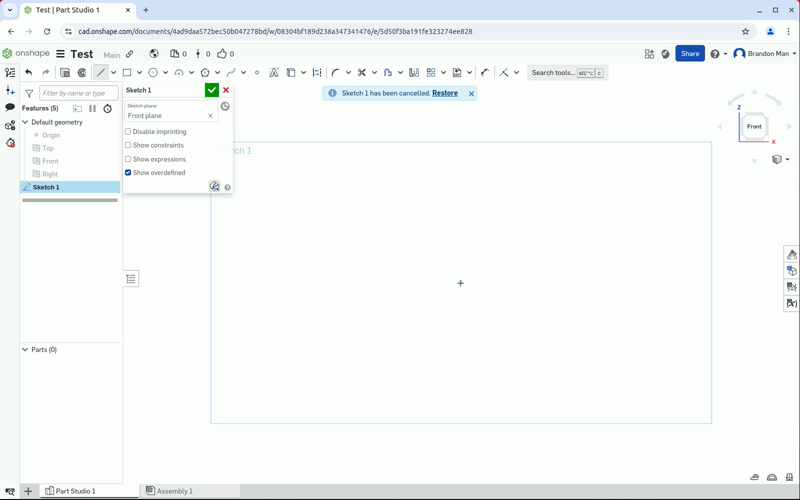
key_down(shift)
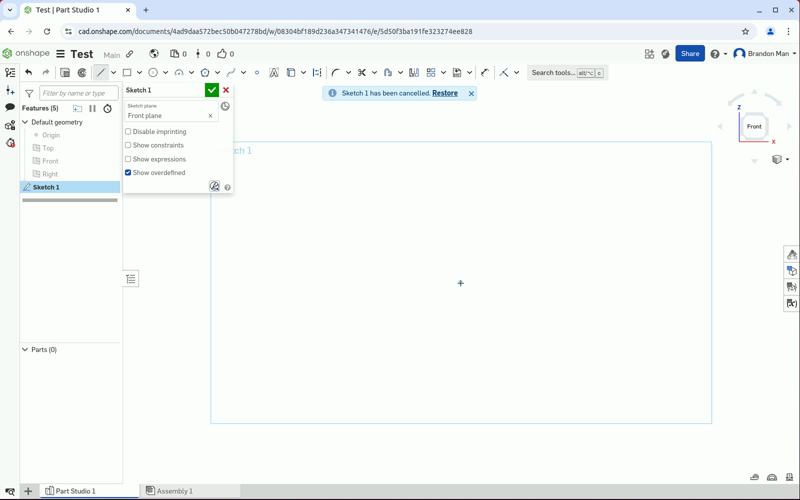
mouse_move(490, 282)
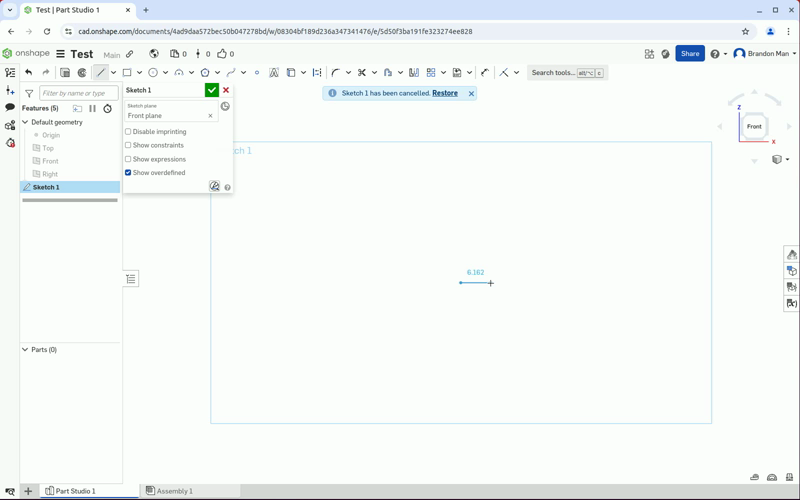
mouse_move(466, 282)
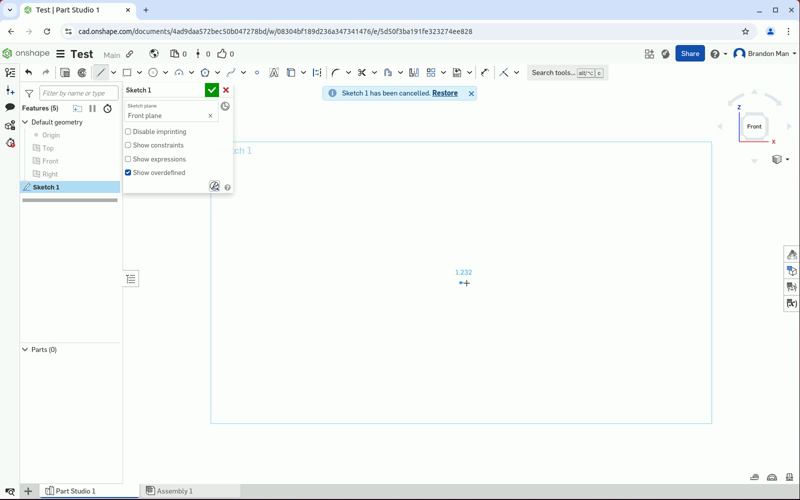
scroll(6)
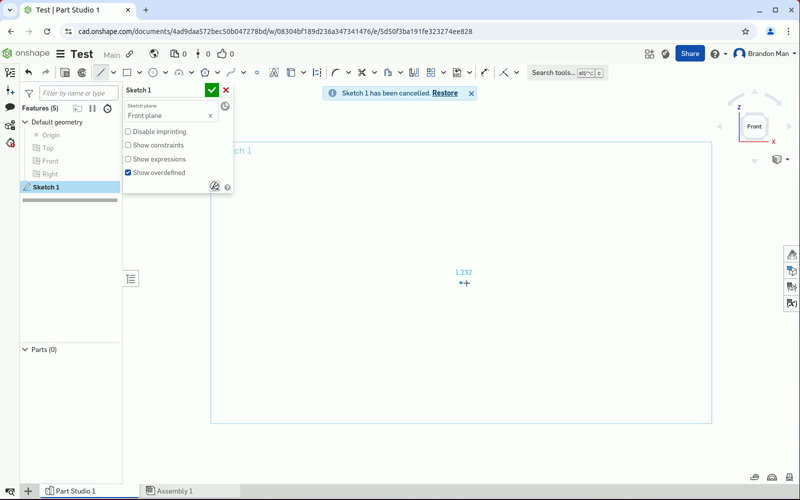
scroll(6)
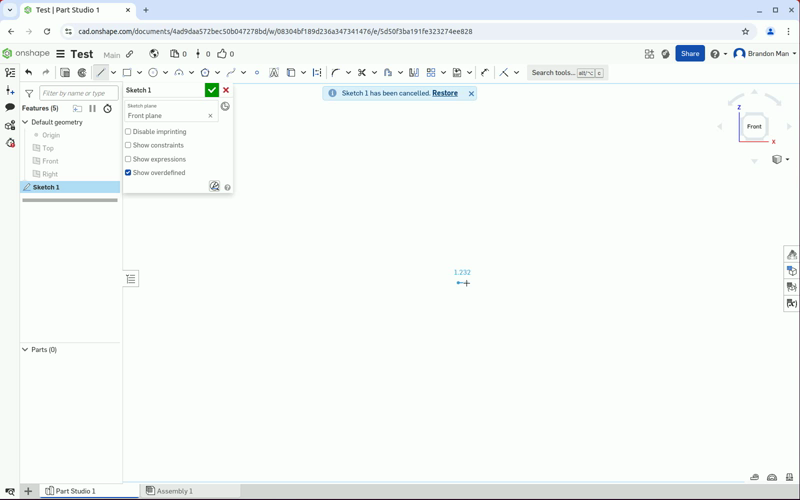
scroll(6)
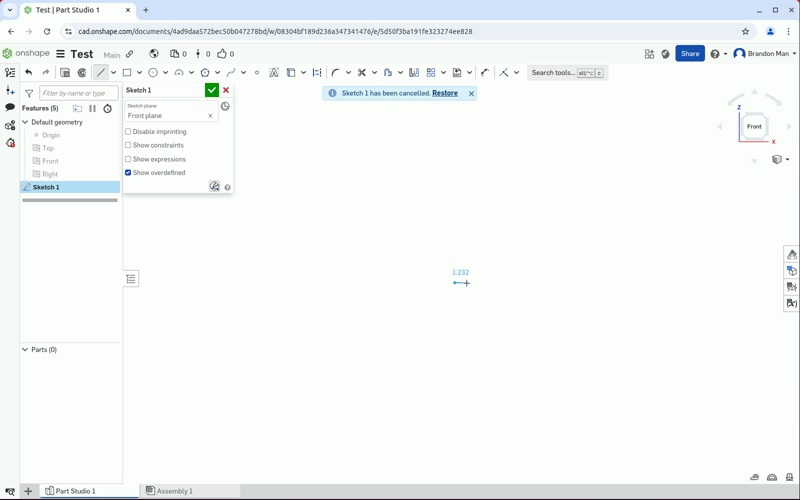
scroll(6)
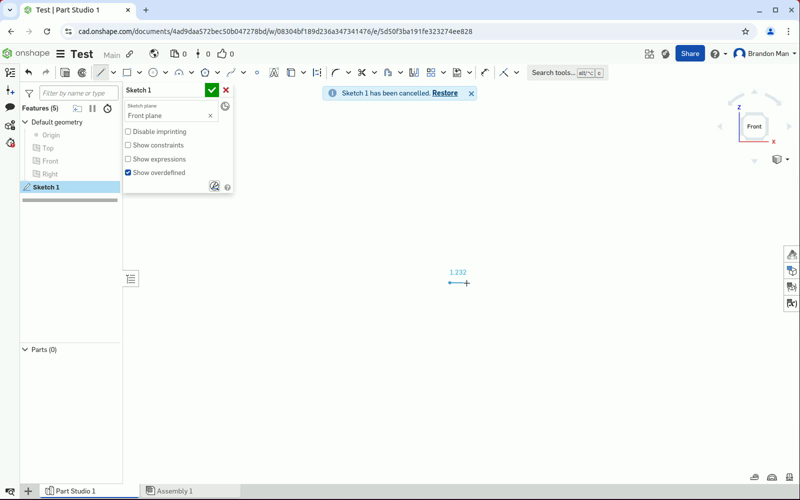
scroll(6)
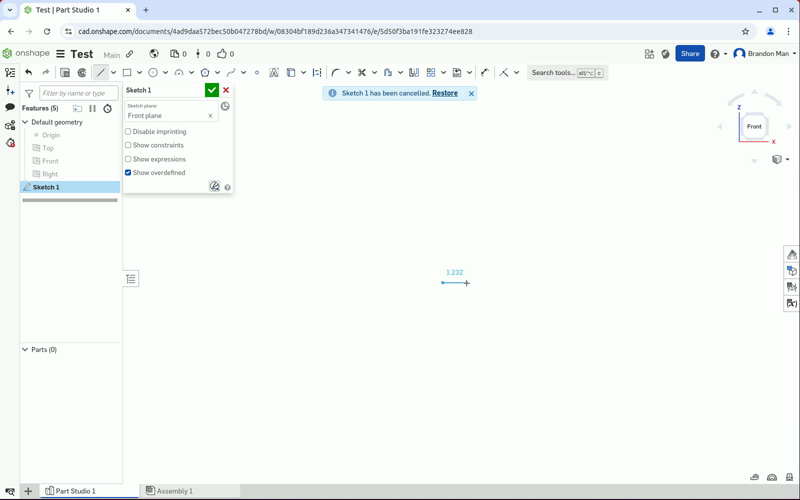
scroll(6)
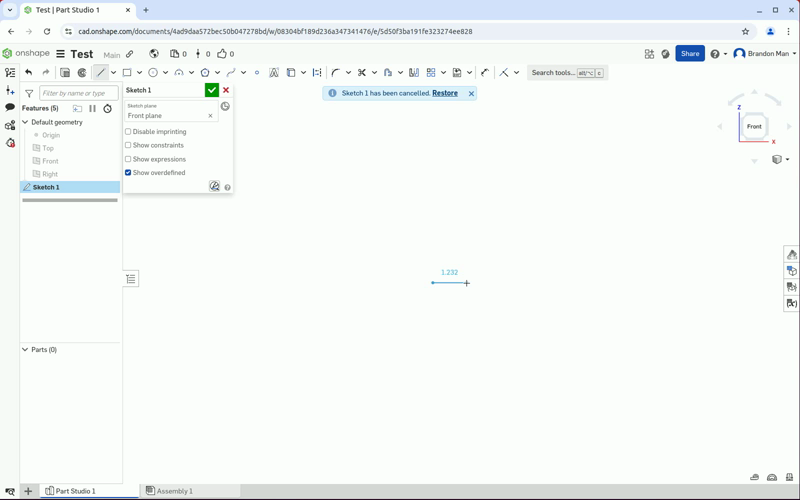
scroll(6)
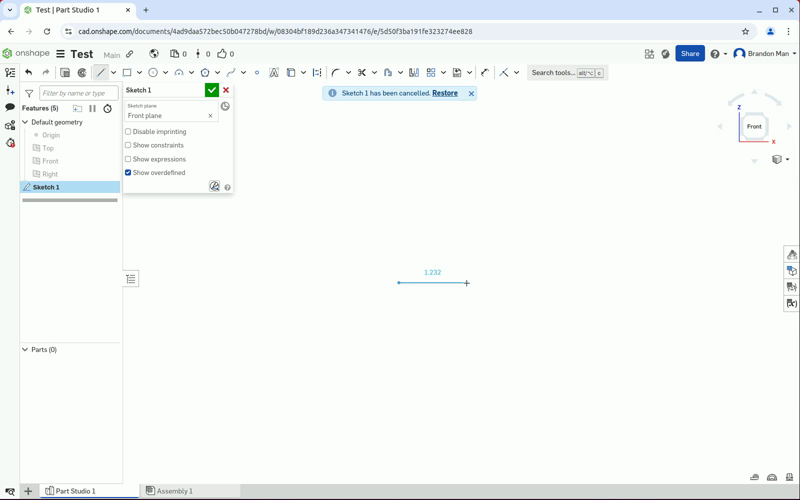
click(466, 282)
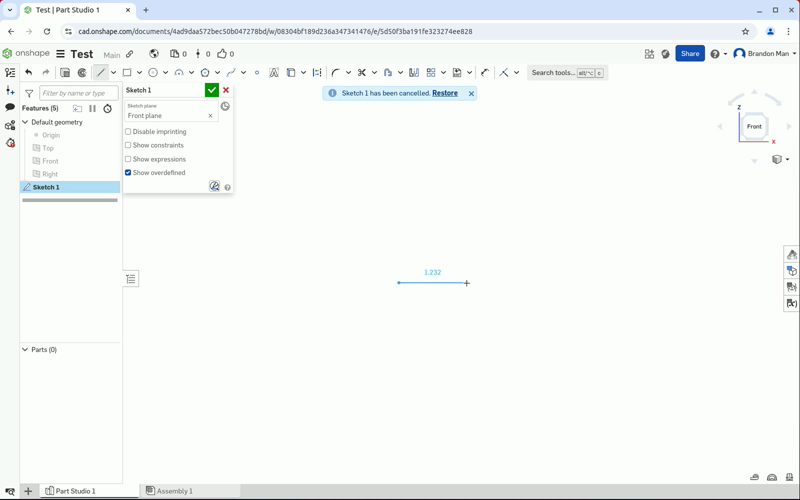
scroll(-6)
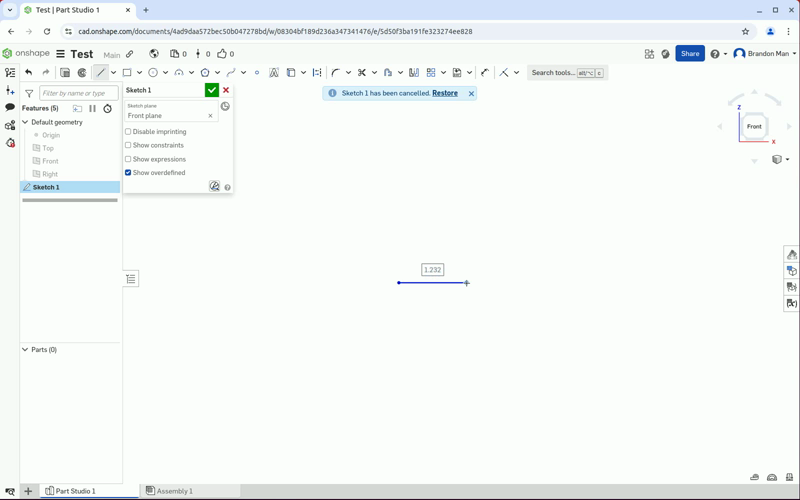
scroll(-6)
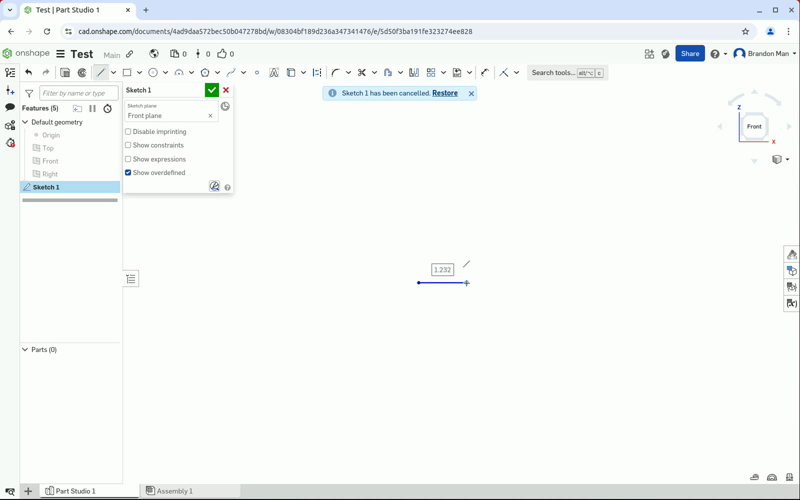
scroll(-6)
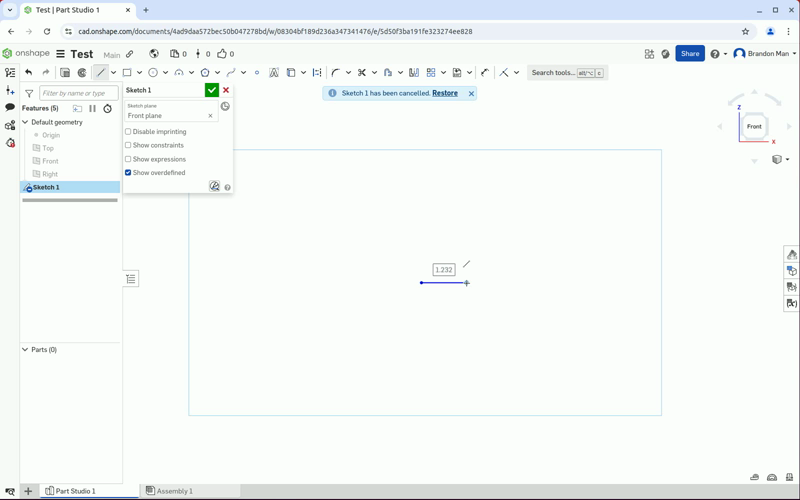
scroll(-6)
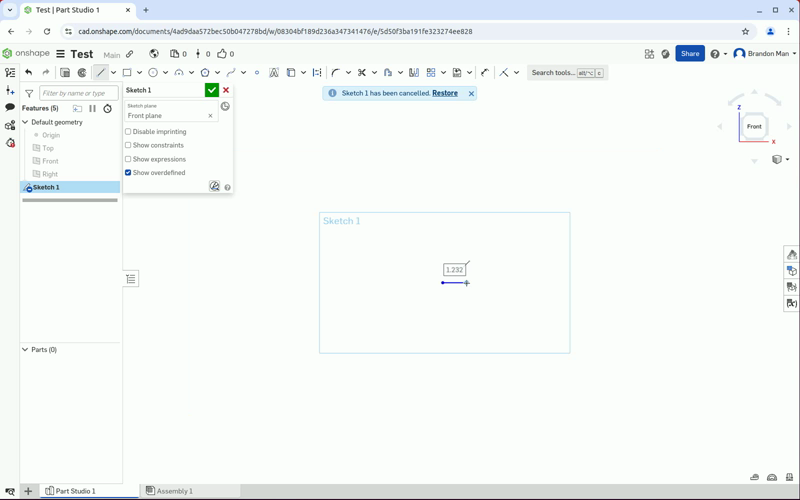
scroll(-6)
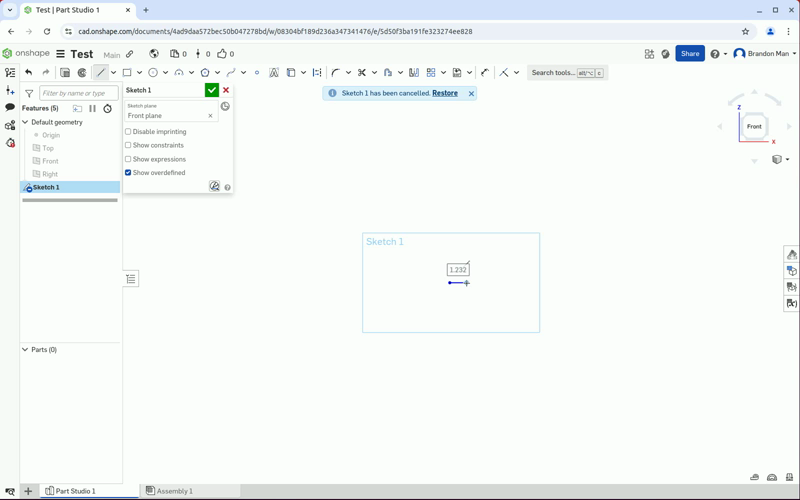
scroll(-6)
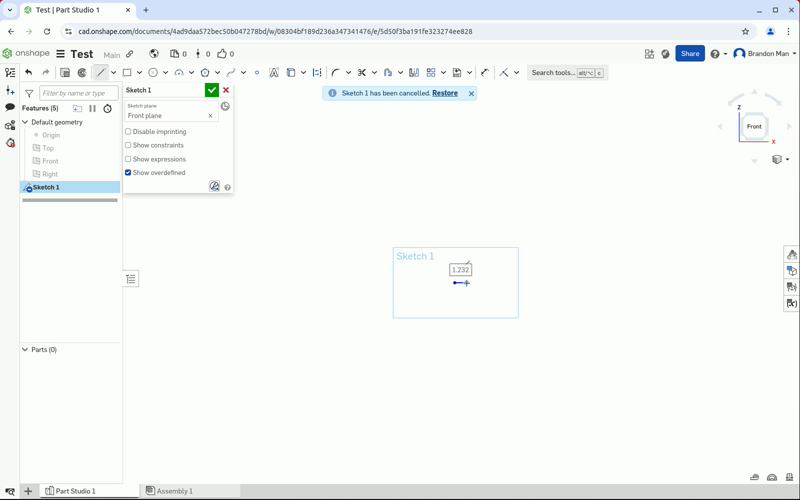
scroll(-6)
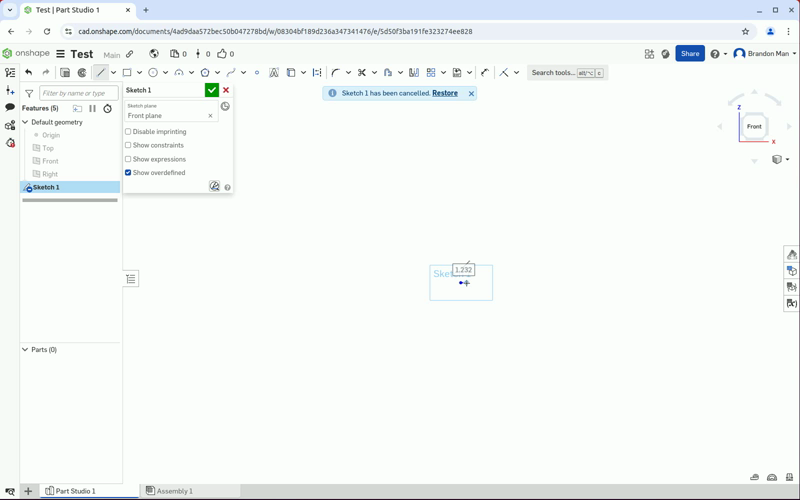
key_up(shift)
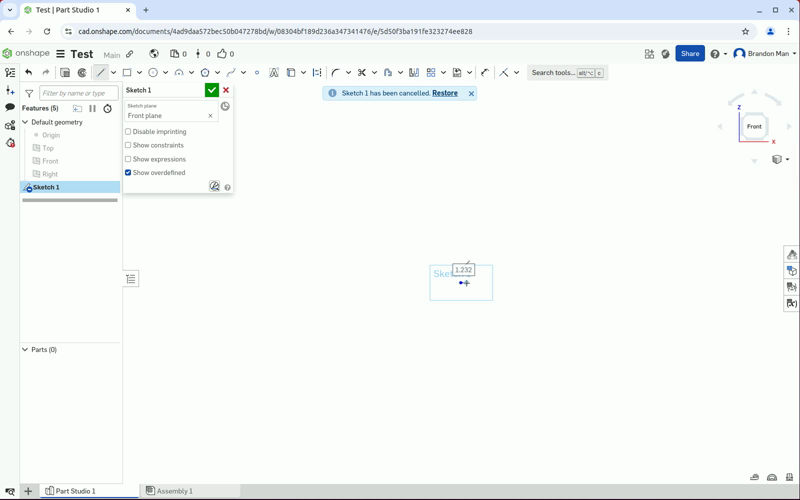
key_down(shift)
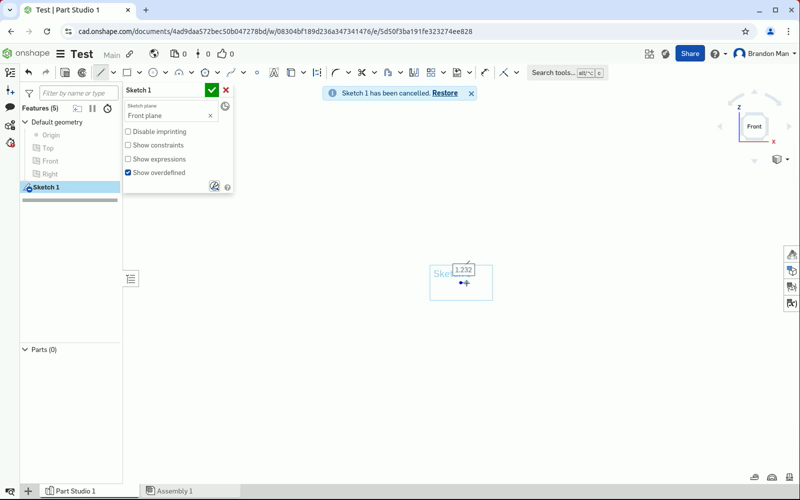
mouse_move(466, 198)
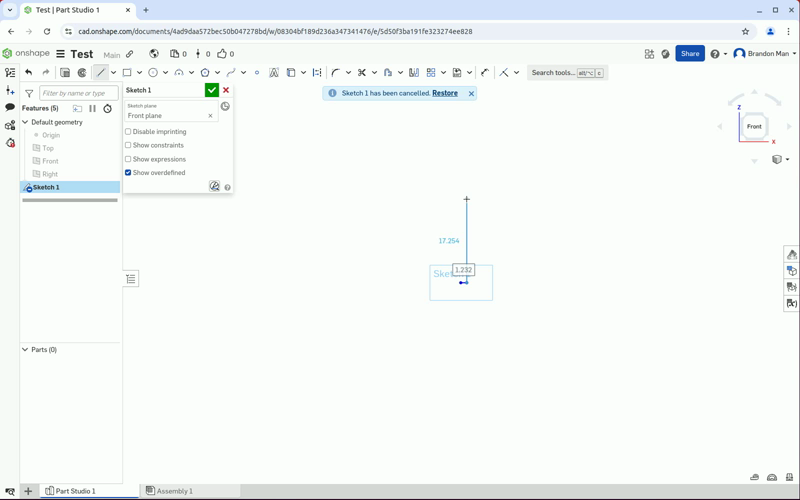
click(466, 198)
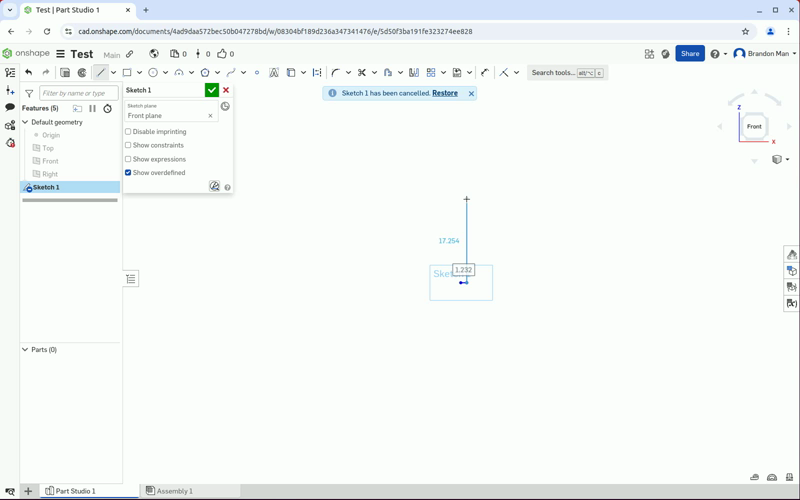
key_up(shift)
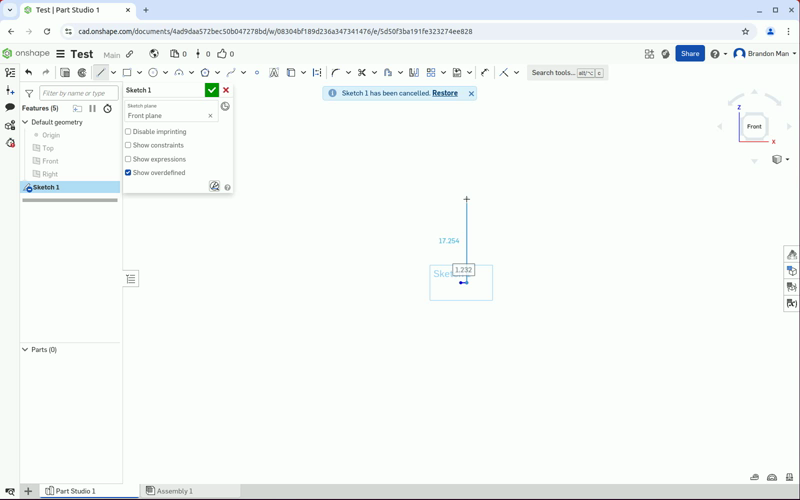
key_down(shift)
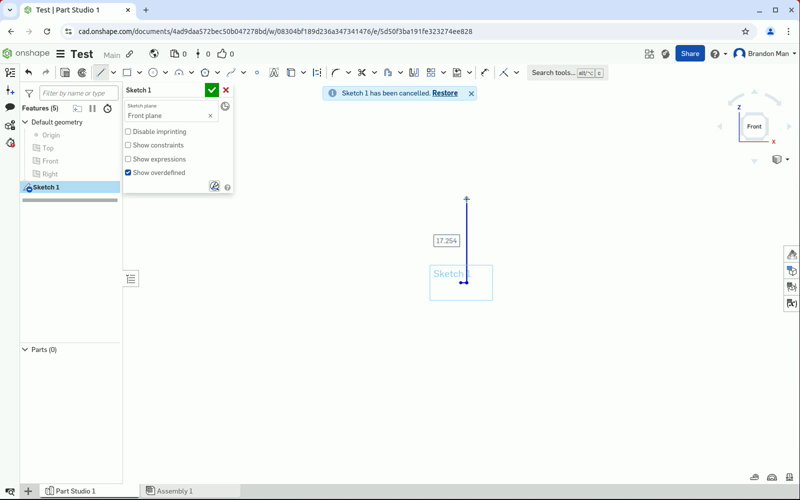
mouse_move(496, 198)
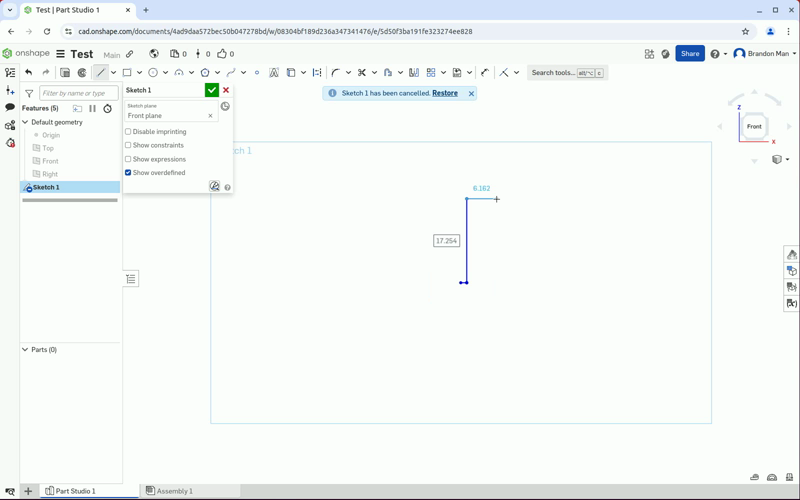
mouse_move(477, 198)
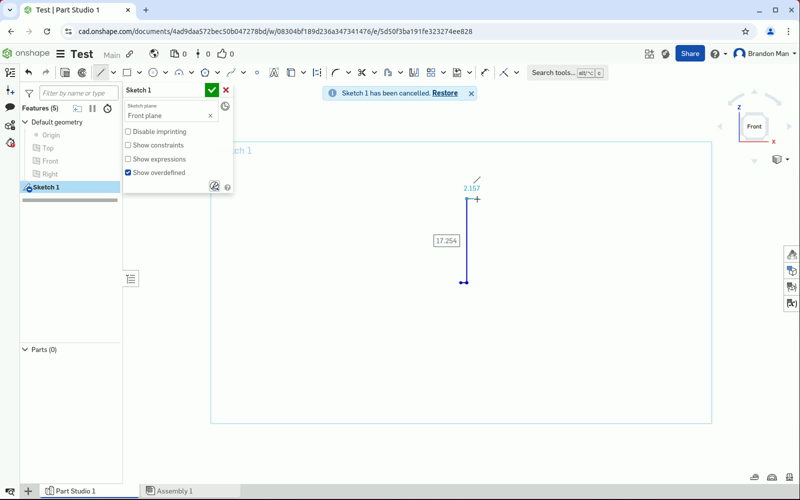
click(477, 198)
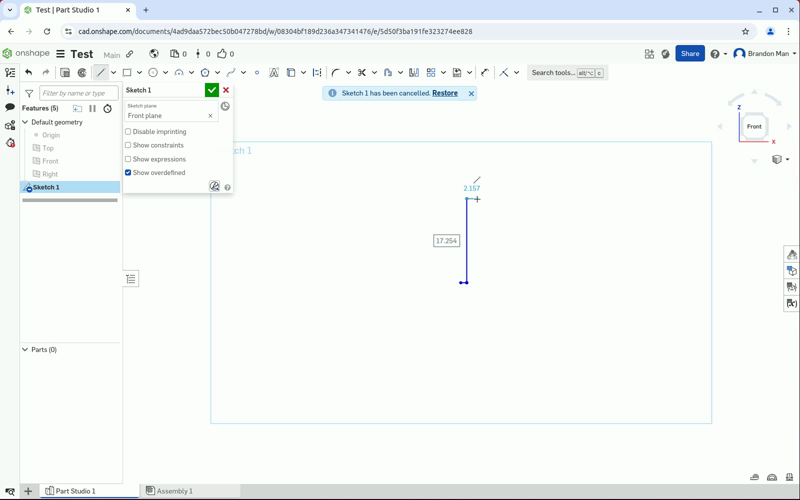
key_up(shift)
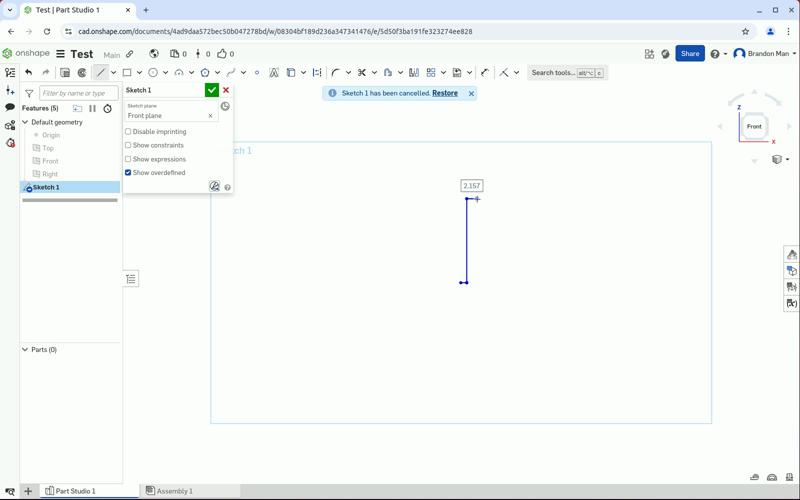
key_down(shift)
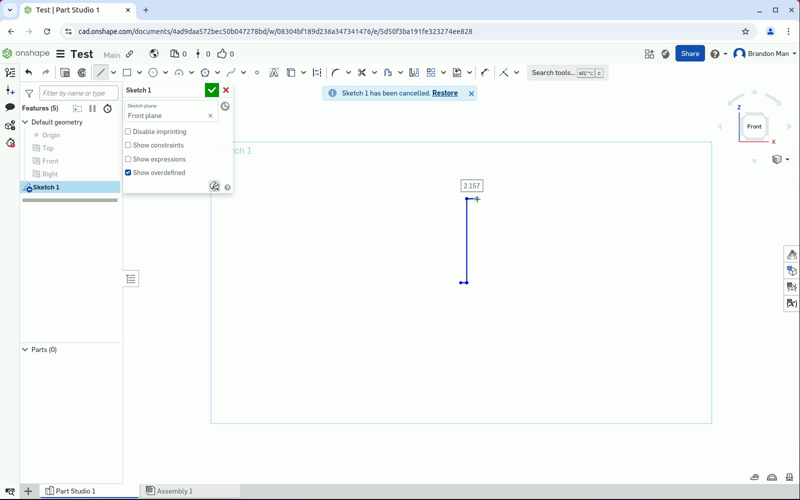
mouse_move(507, 198)
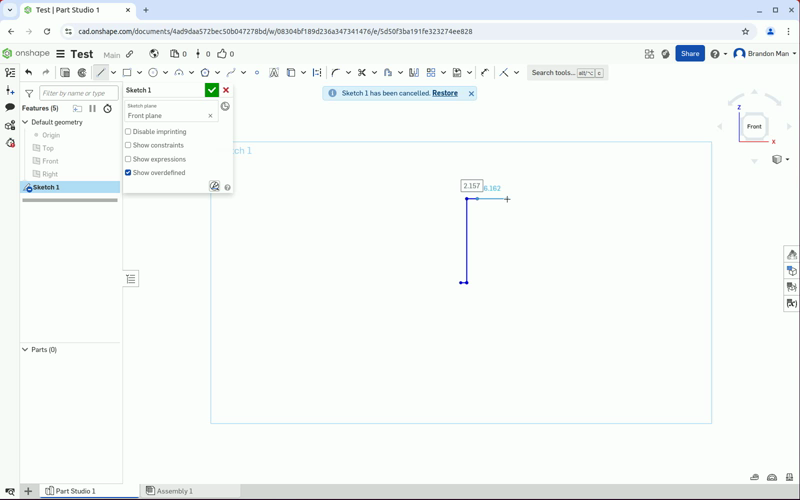
mouse_move(477, 170)
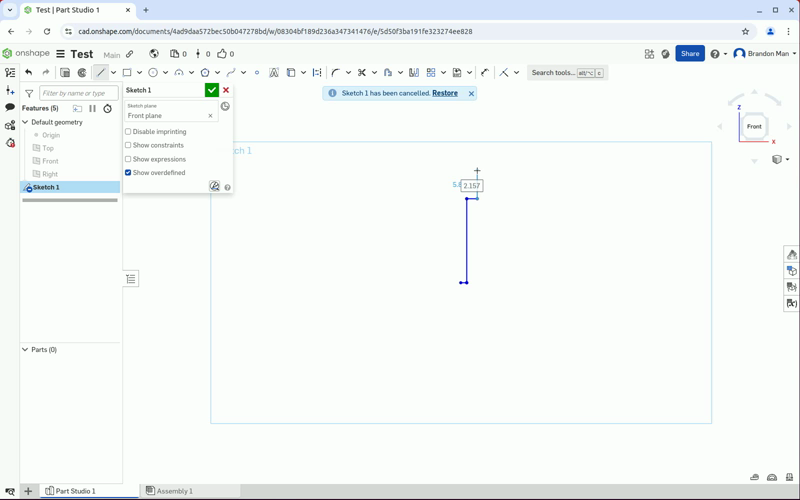
click(477, 170)
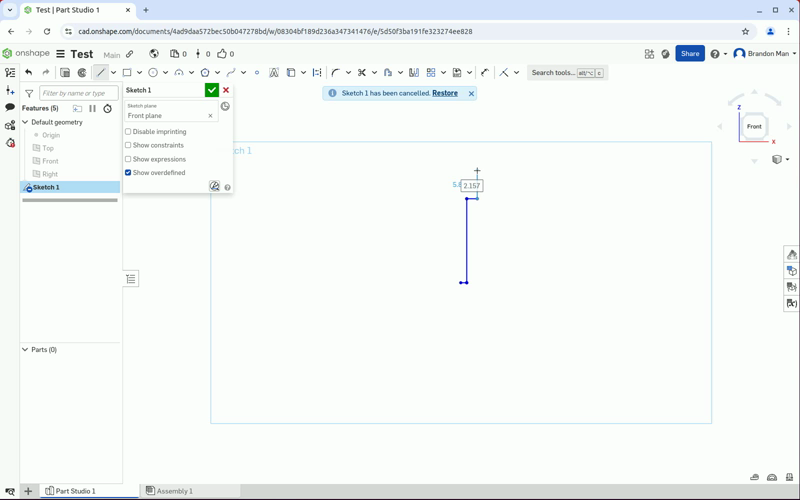
key_up(shift)
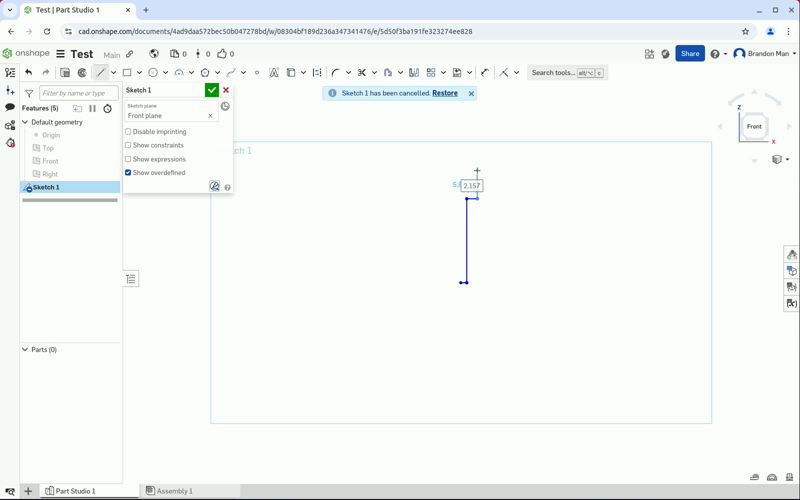
key_down(shift)
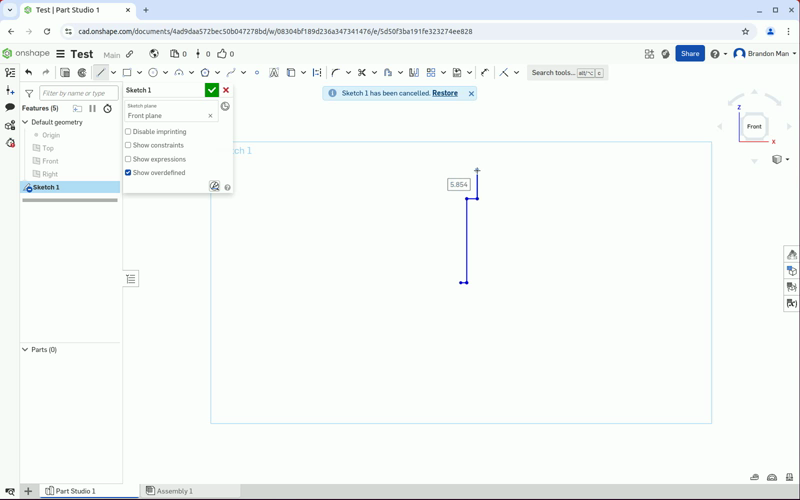
mouse_move(507, 170)
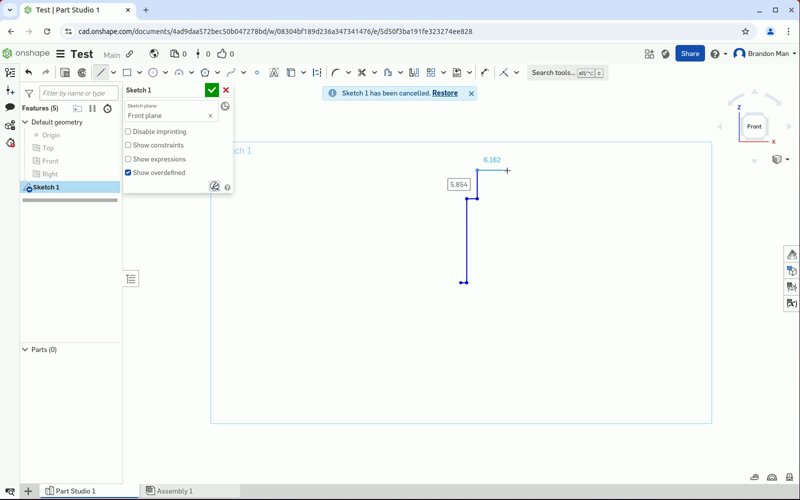
mouse_move(460, 170)
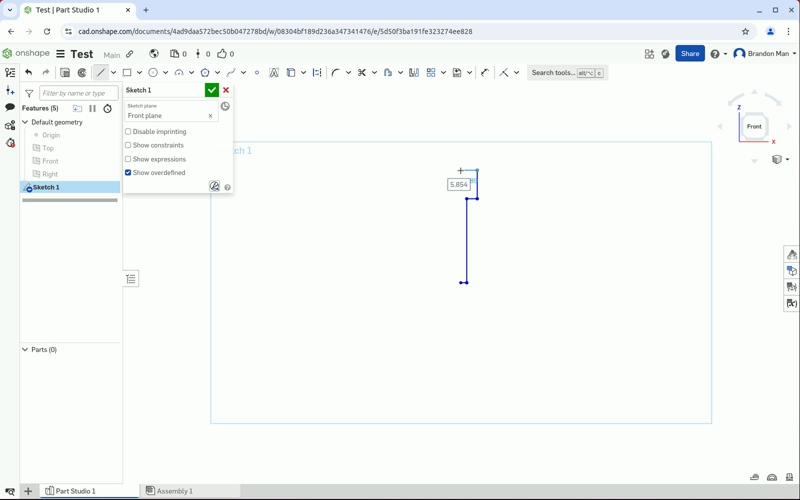
click(460, 170)
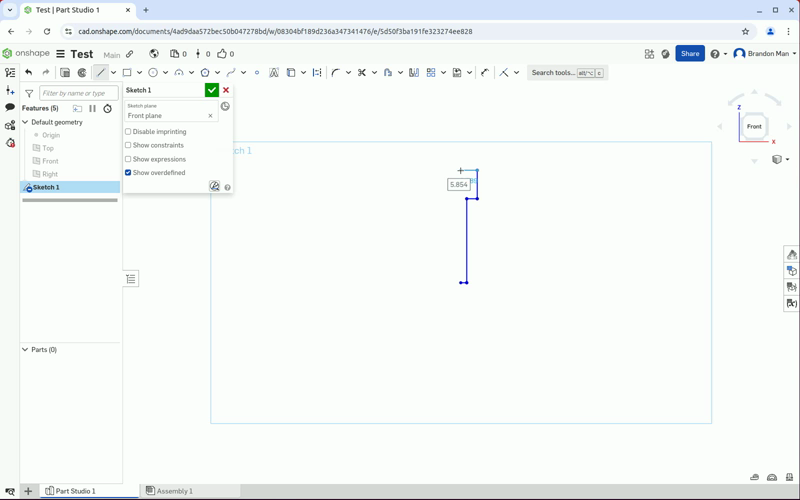
key_up(shift)
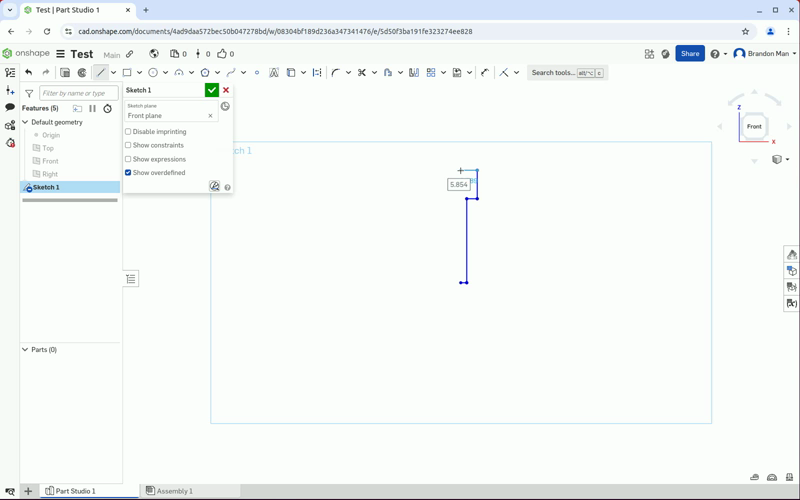
key_down(shift)
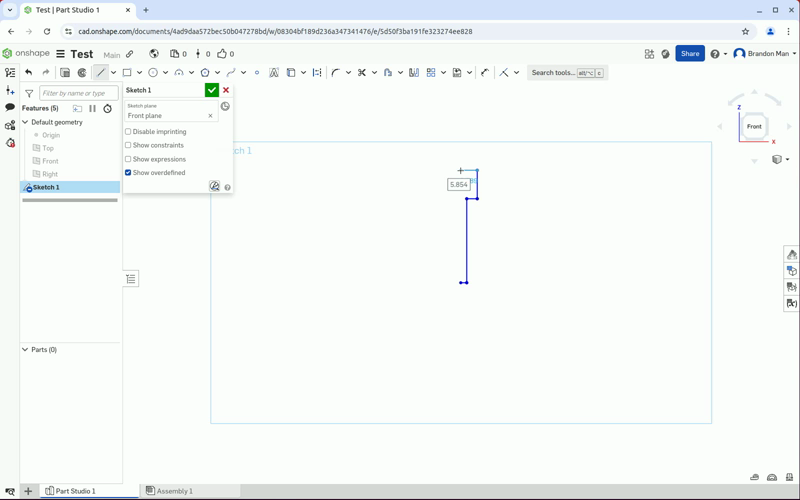
mouse_move(460, 282)
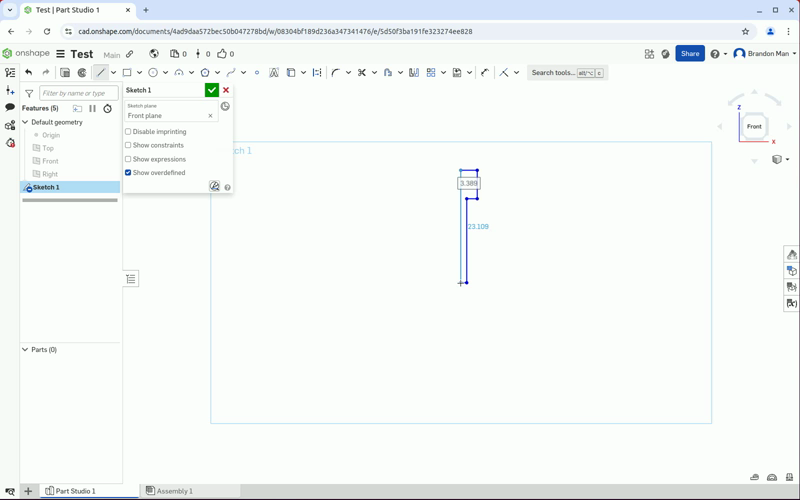
key_up(shift)
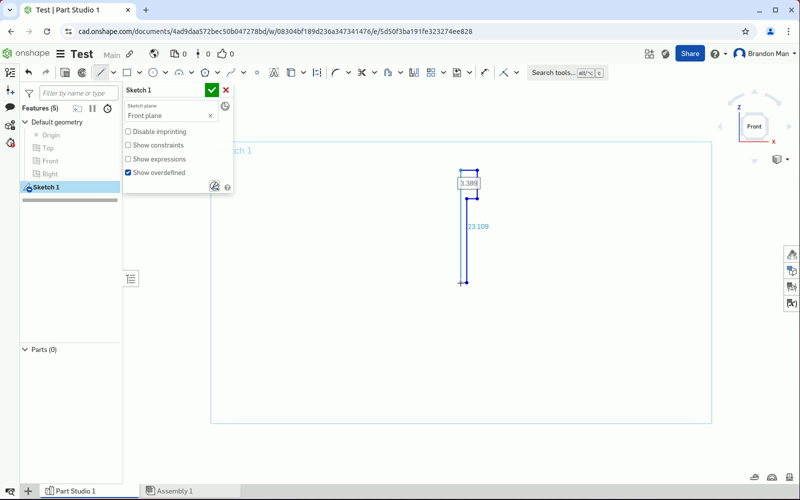
click(460, 282)
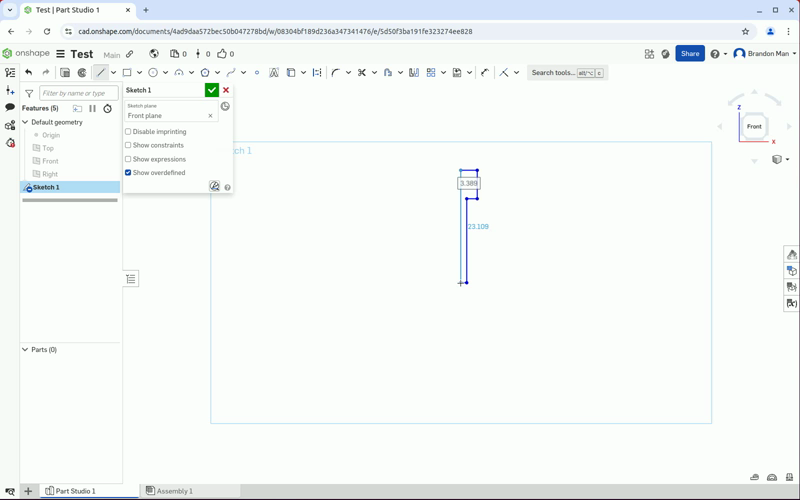
key(esc)
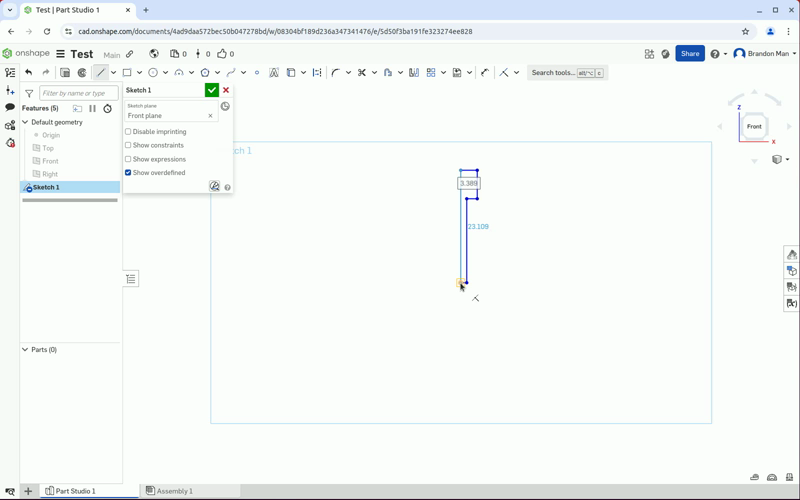
mouse_move(461, 219)
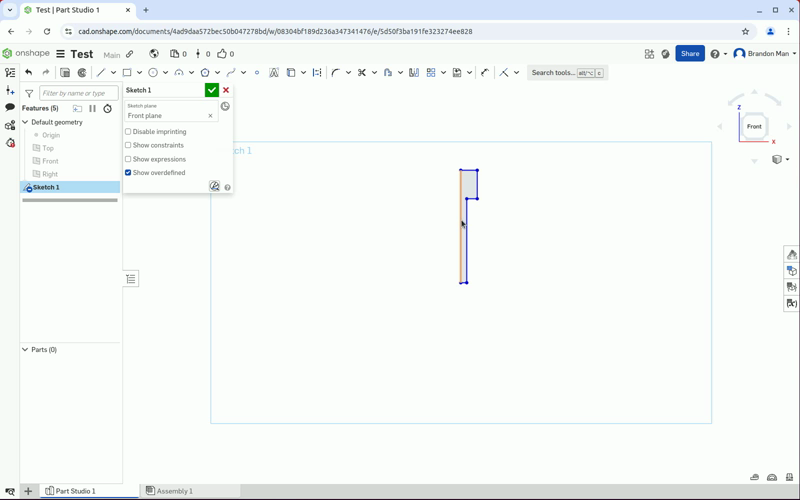
scroll(6)
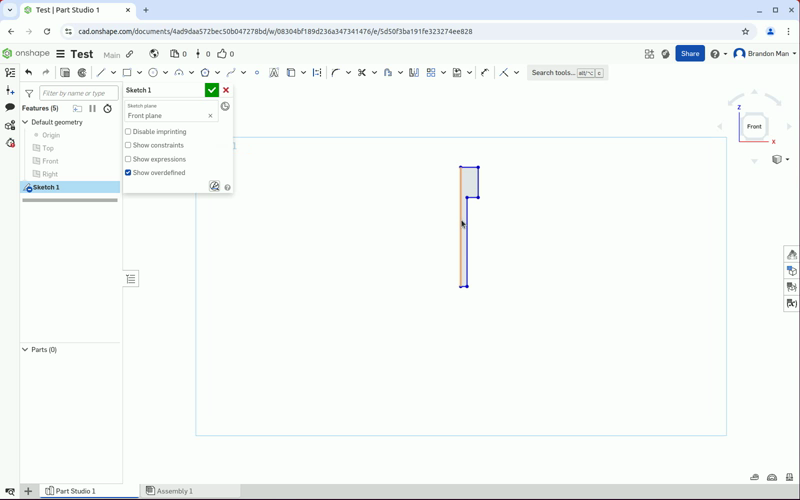
scroll(6)
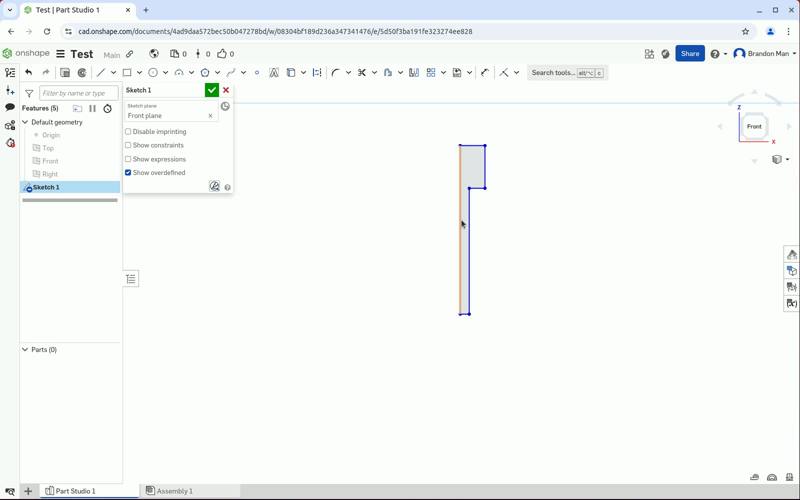
scroll(6)
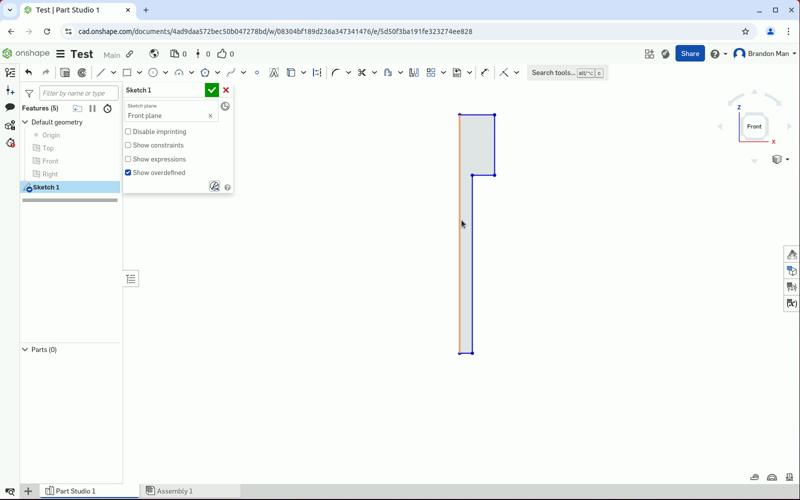
scroll(6)
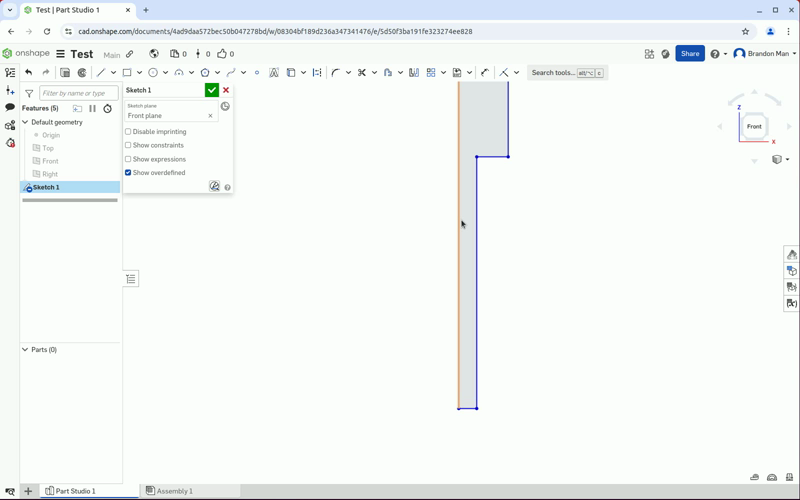
scroll(6)
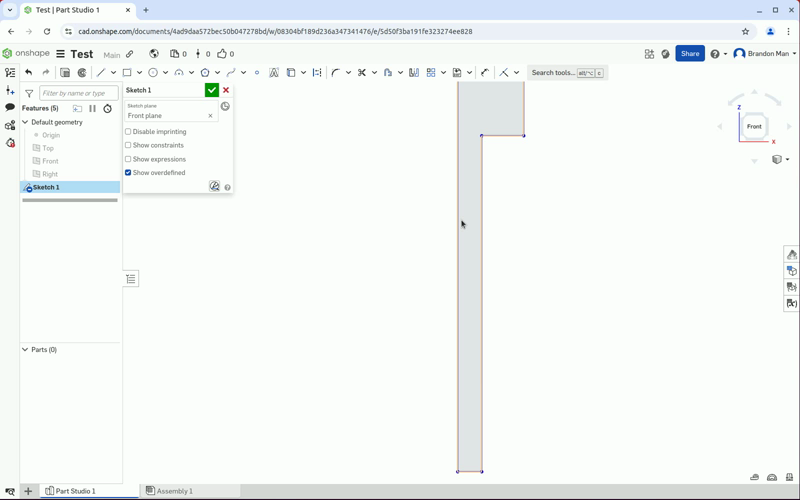
scroll(6)
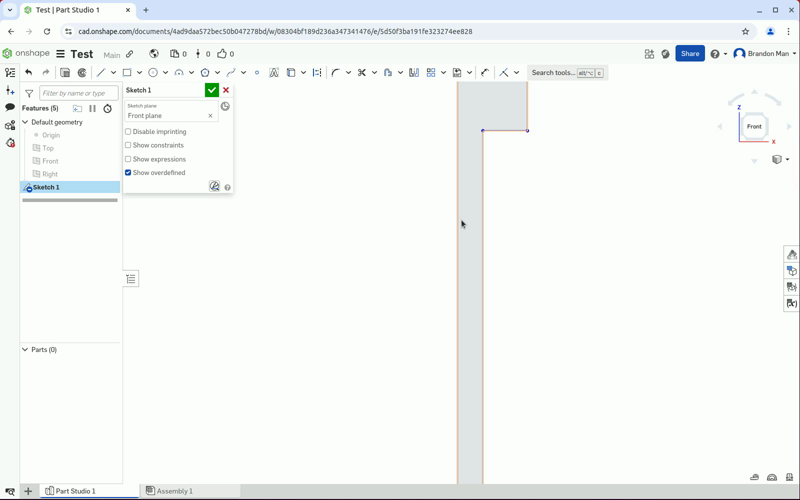
scroll(6)
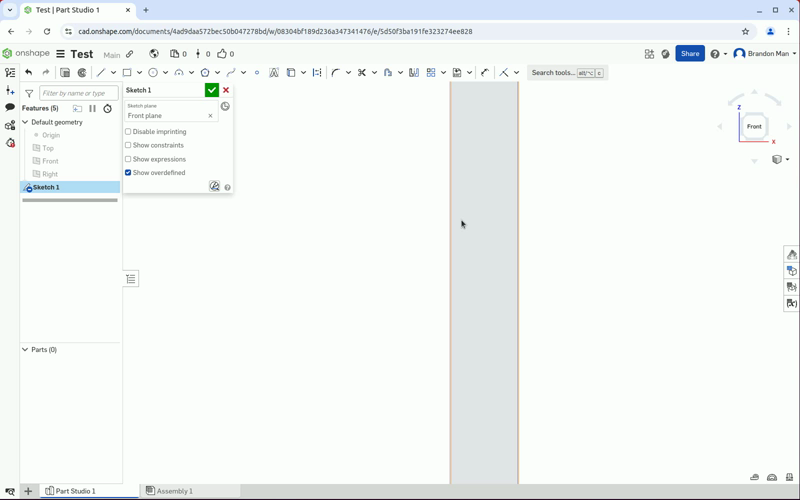
click(461, 219)
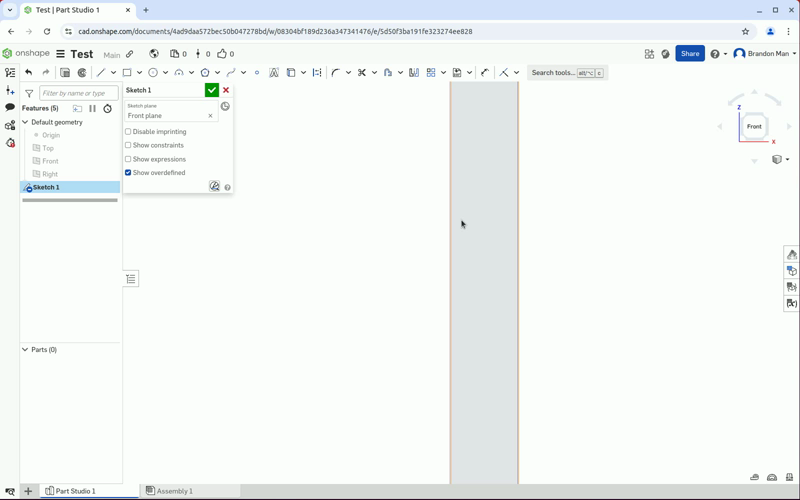
scroll(-6)
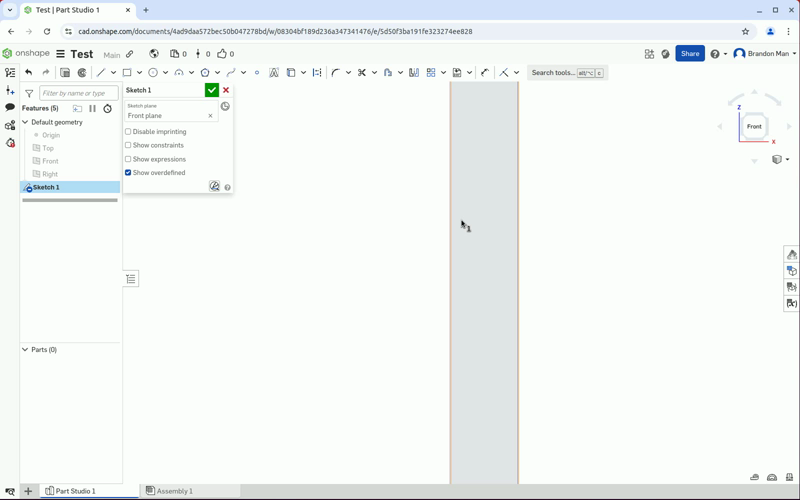
scroll(-6)
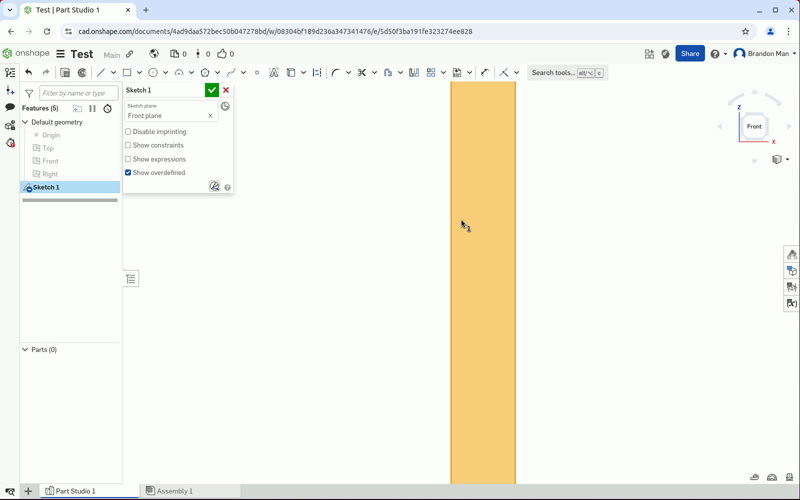
scroll(-6)
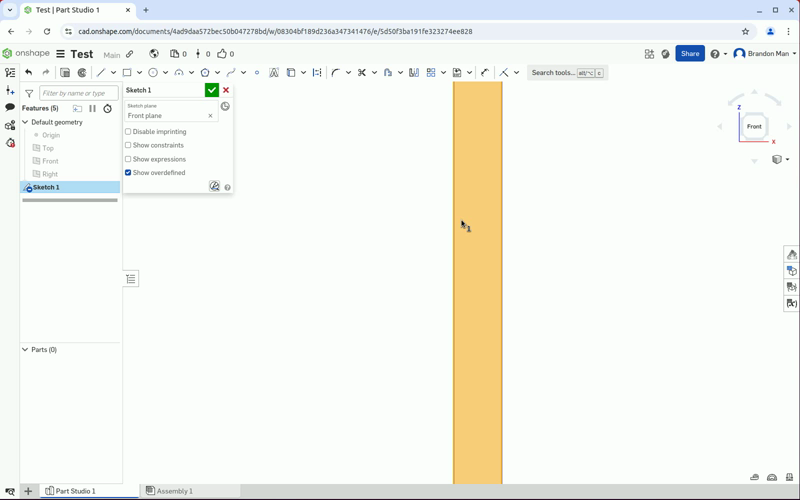
scroll(-6)
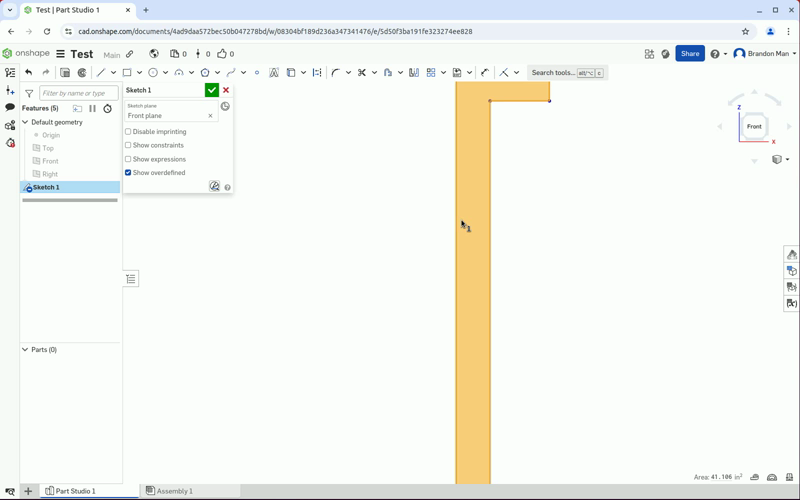
scroll(-6)
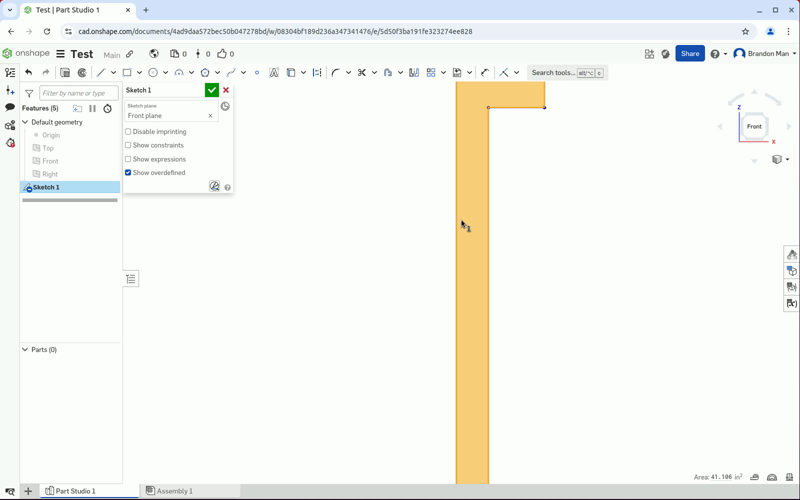
scroll(-6)
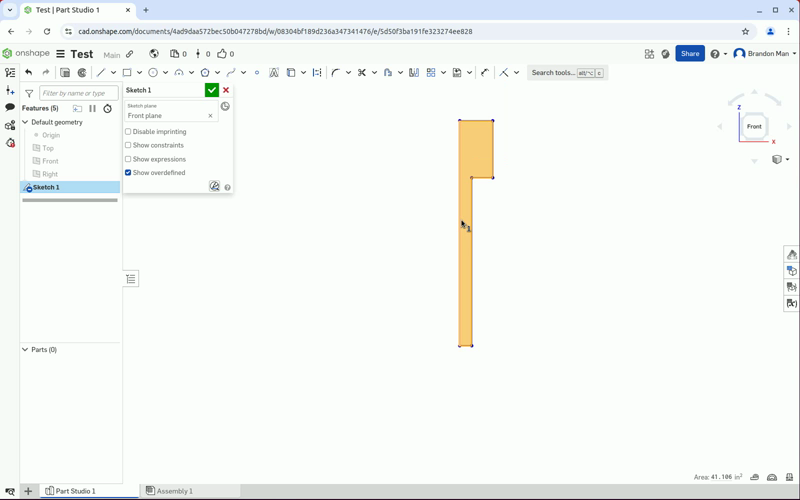
scroll(-6)
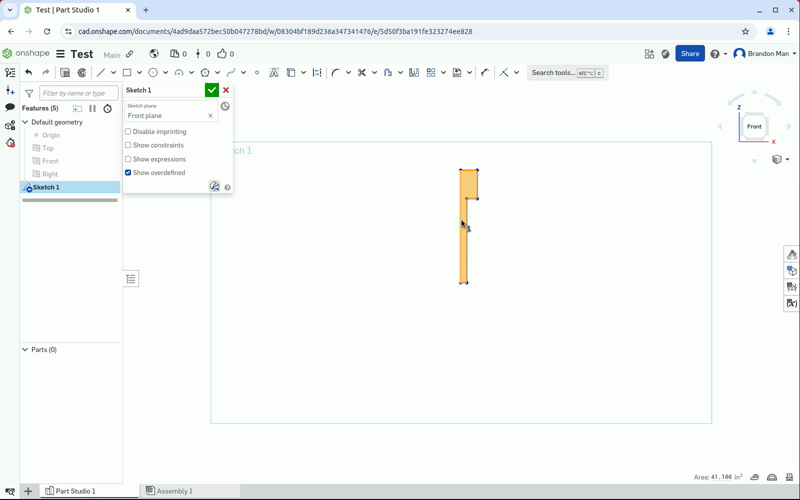
mouse_move(73, 352)
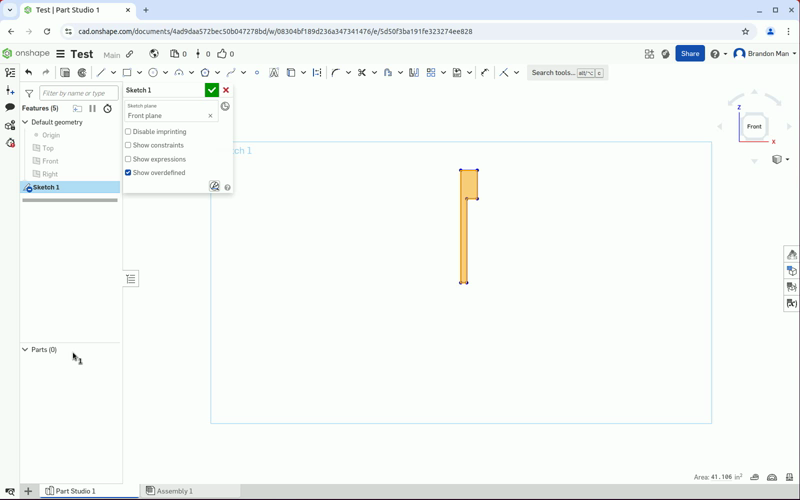
key(shift+y)
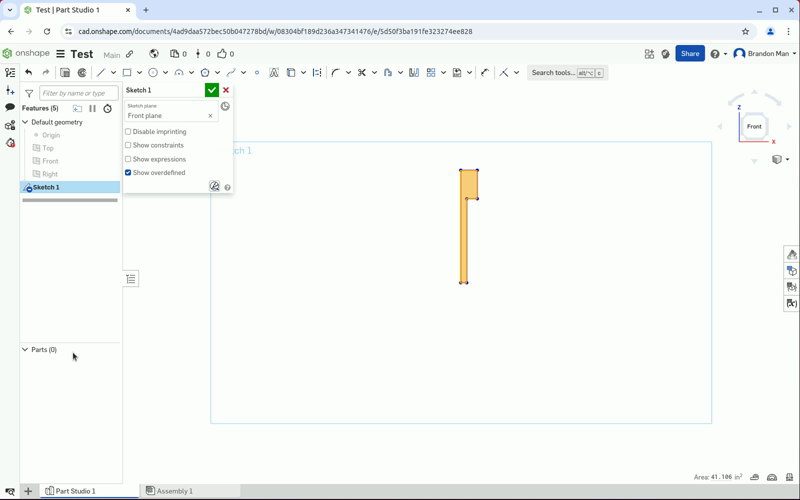
key(shift+e)
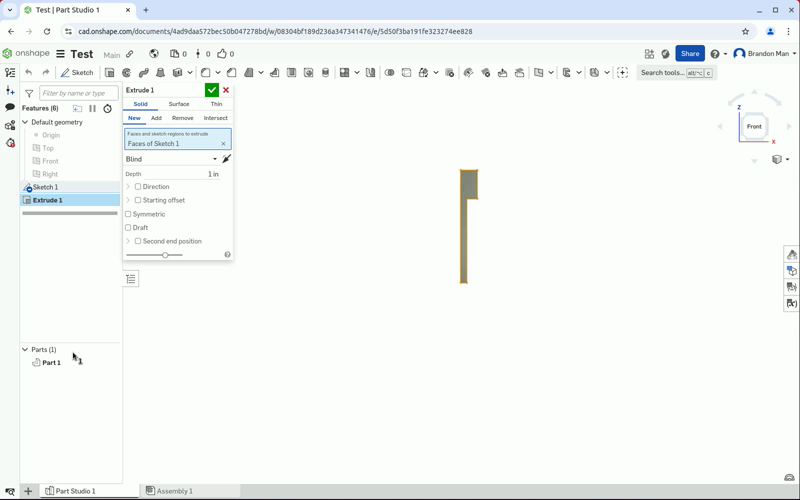
mouse_move(143, 106)
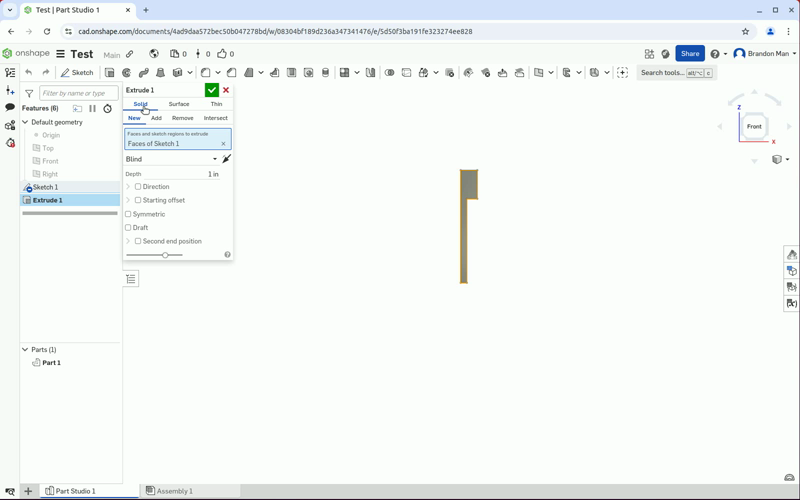
click(143, 106)
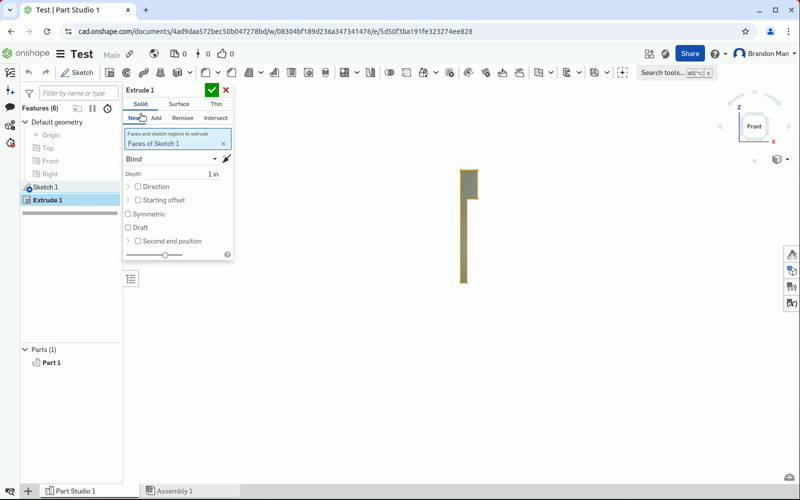
mouse_move(137, 120)
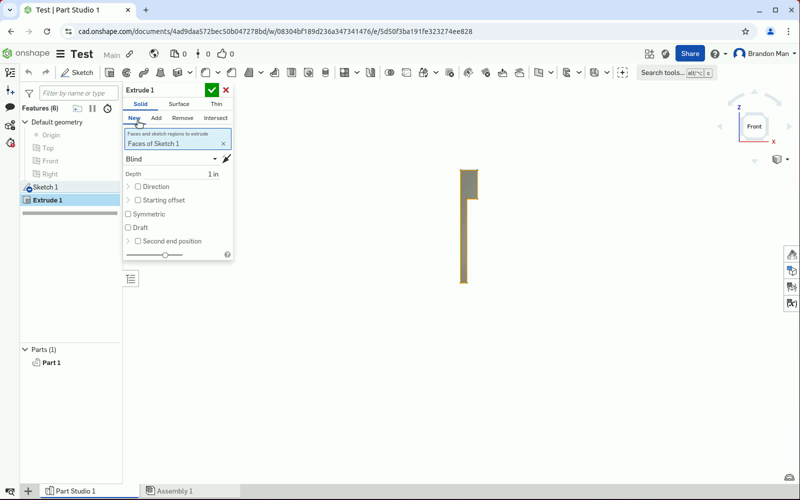
click(137, 120)
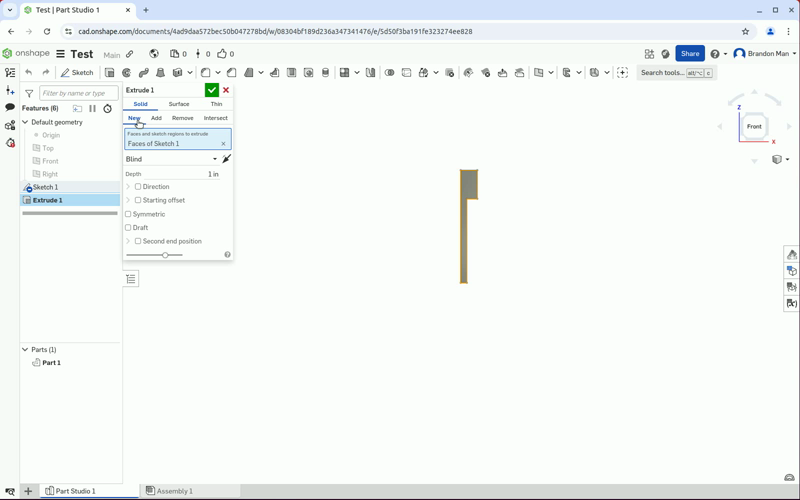
key(tab, 4)
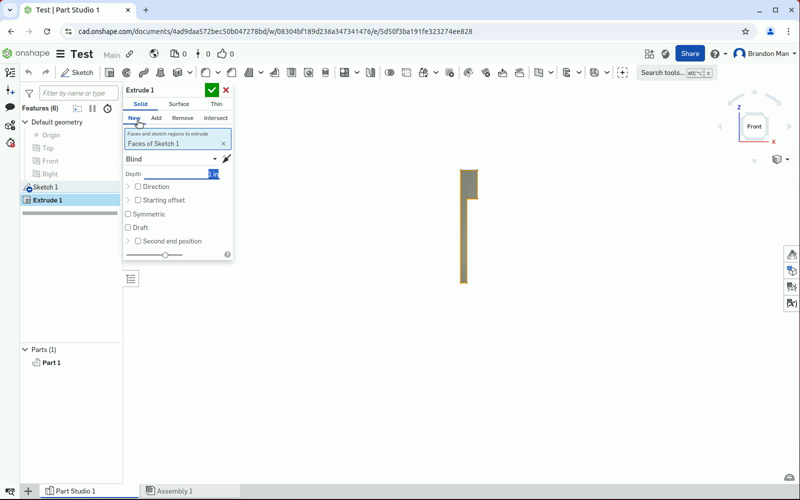
text(5.777)
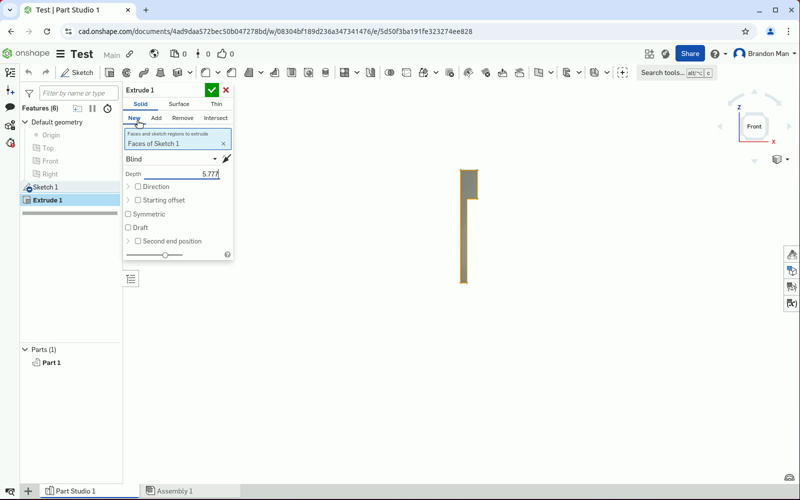
key(enter)
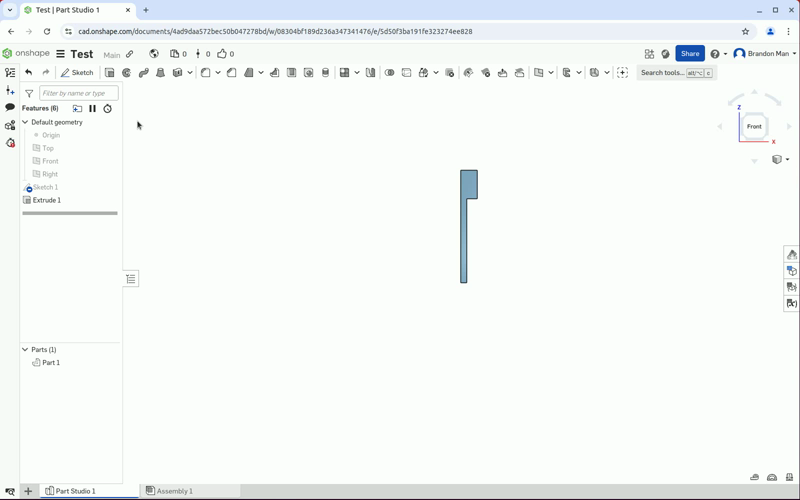
key(shift+h)
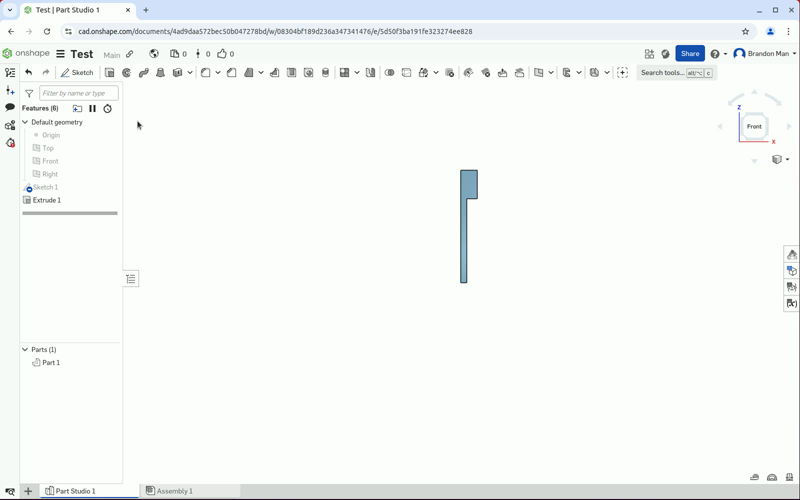
key(shift+h)
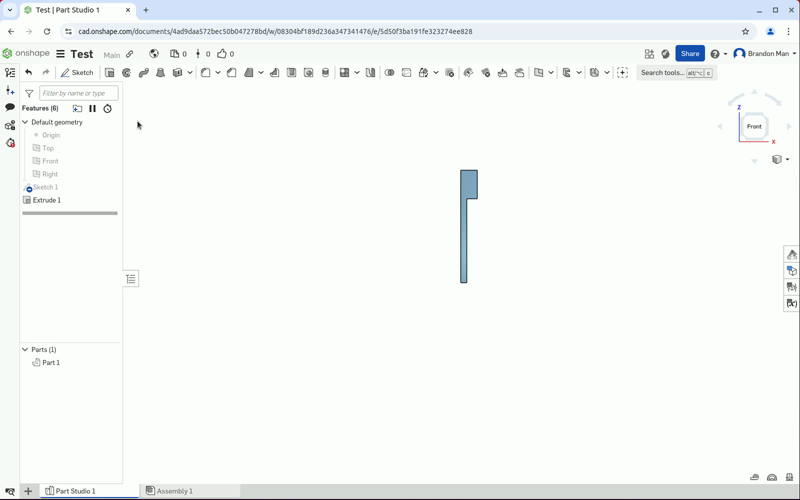
mouse_move(73, 189)
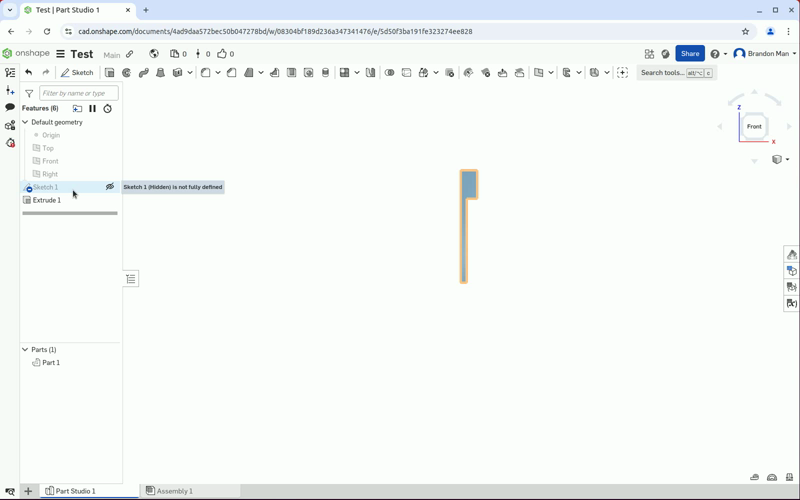
click(73, 189)
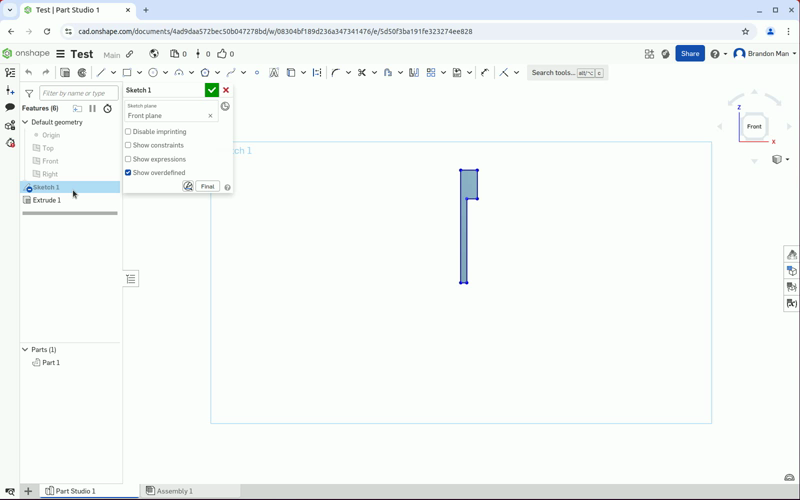
mouse_move(229, 92)
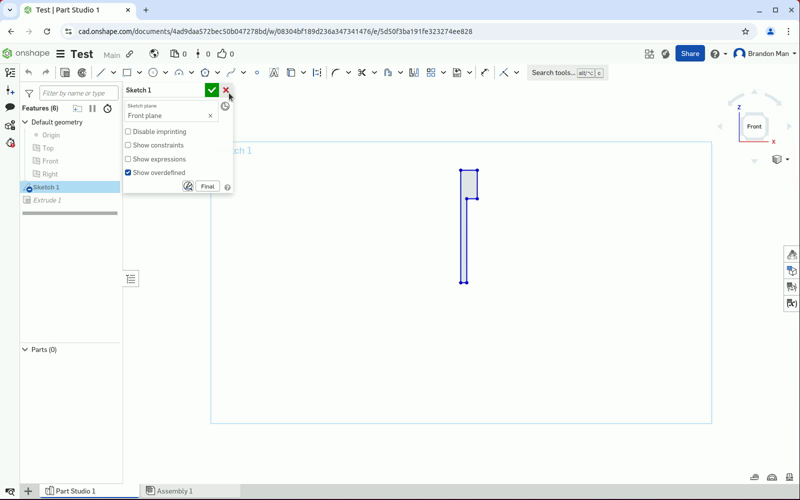
click(229, 92)
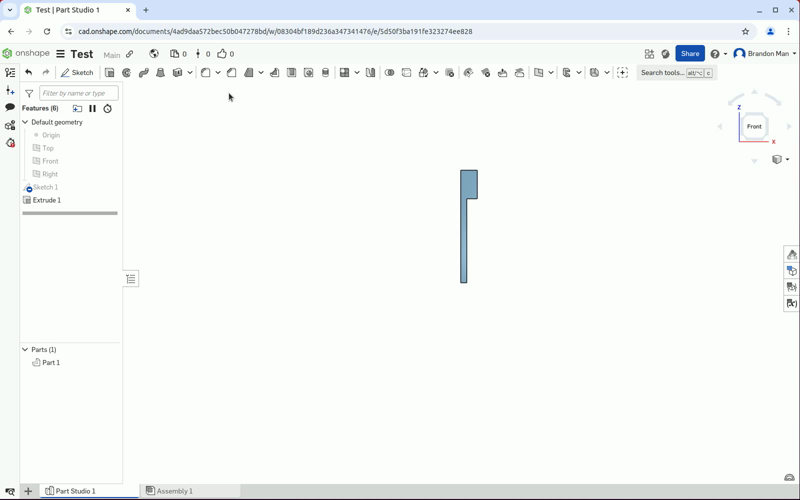
mouse_move(73, 352)
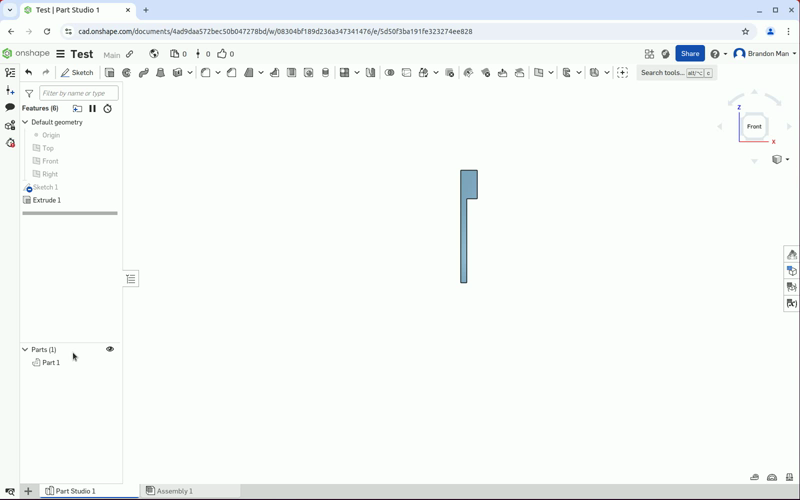
key(y)
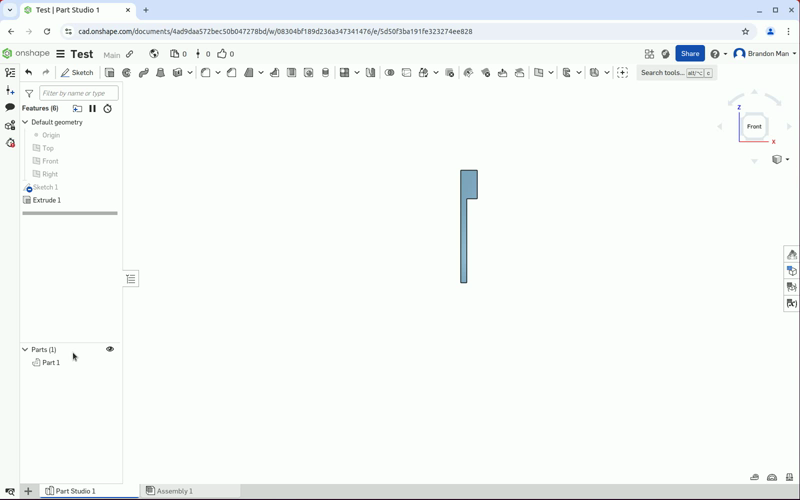
key(shift+p)
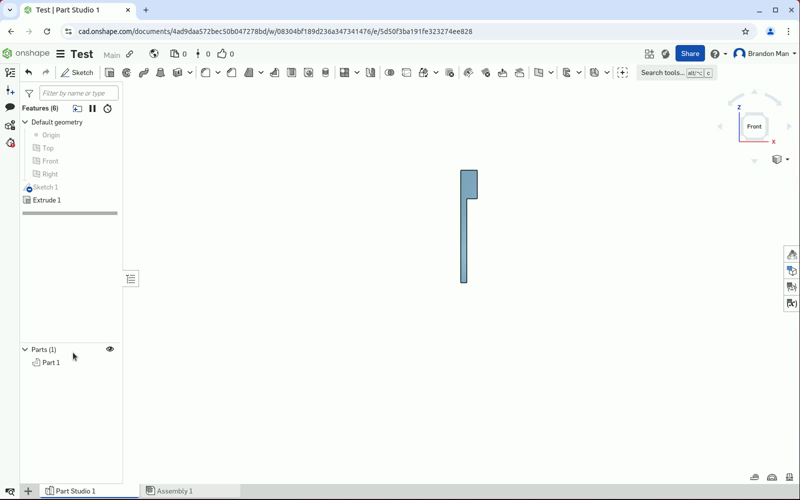
key(space)
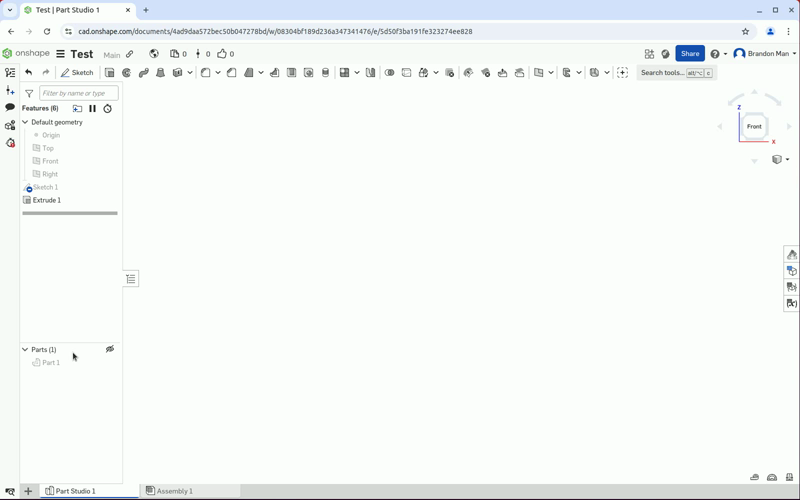
key_down(shift)
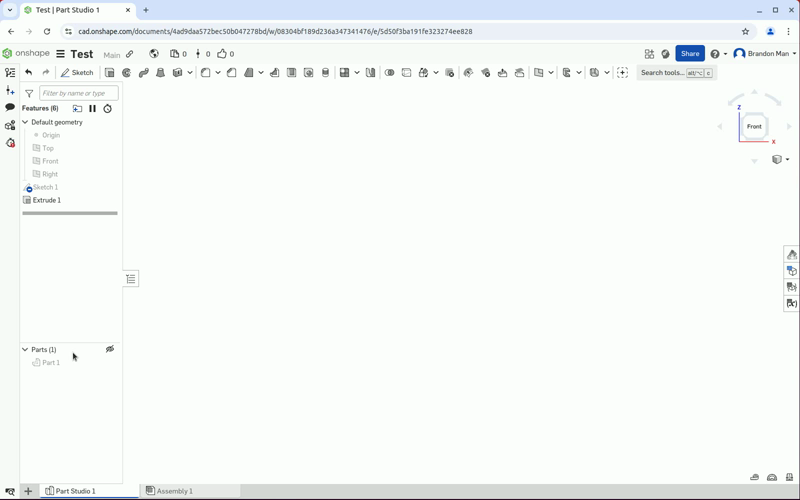
key(left)
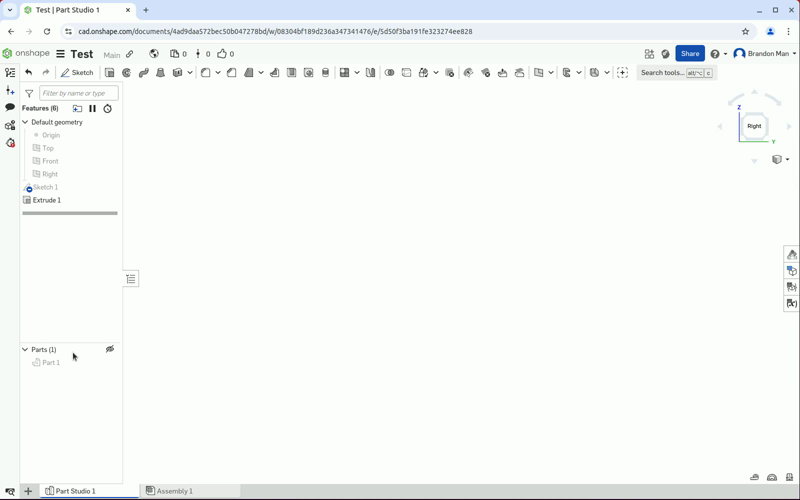
key_up(shift)
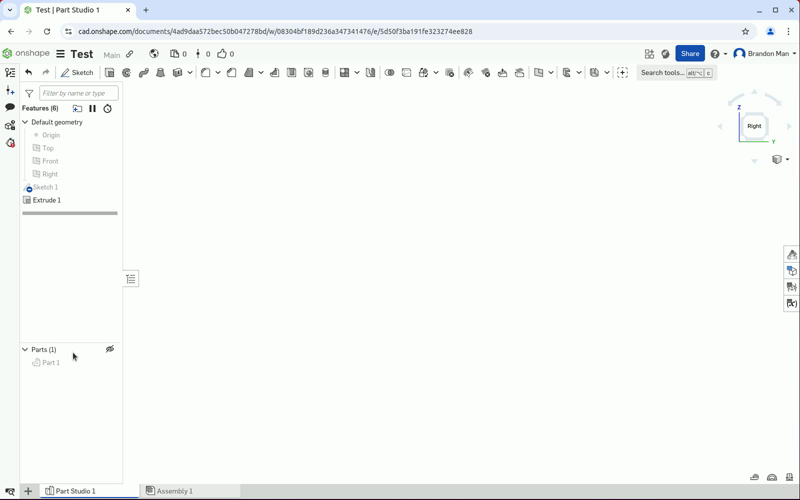
mouse_move(73, 352)
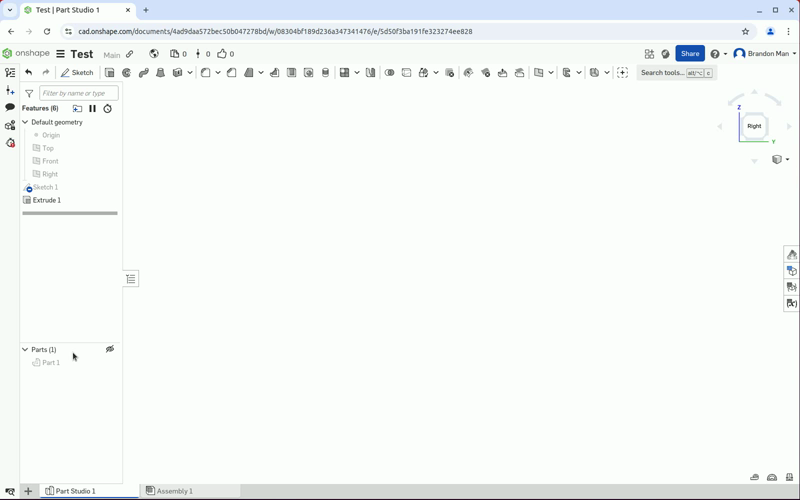
key(shift+y)
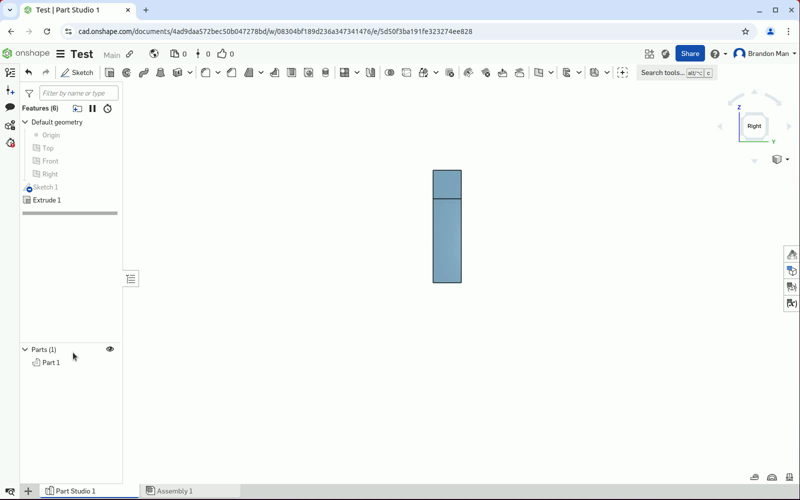
mouse_move(541, 75)
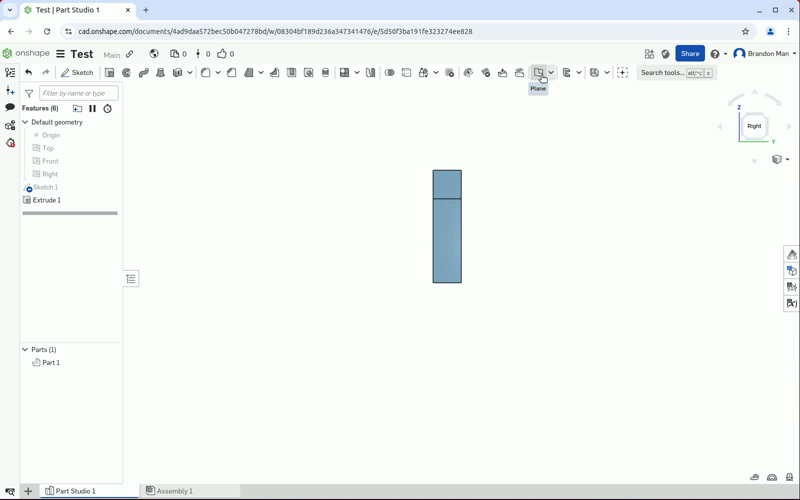
click(541, 75)
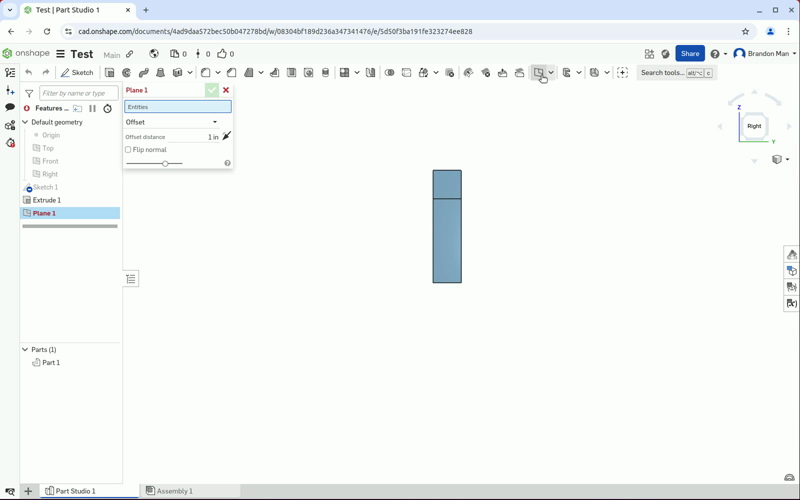
mouse_move(73, 176)
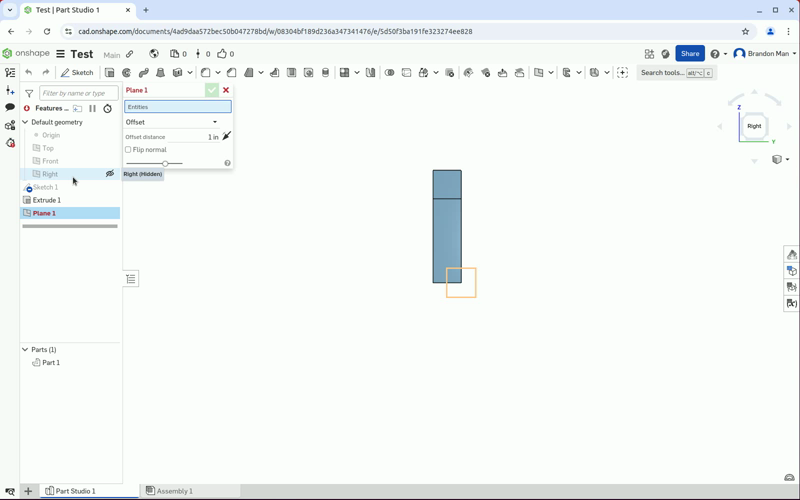
click(73, 176)
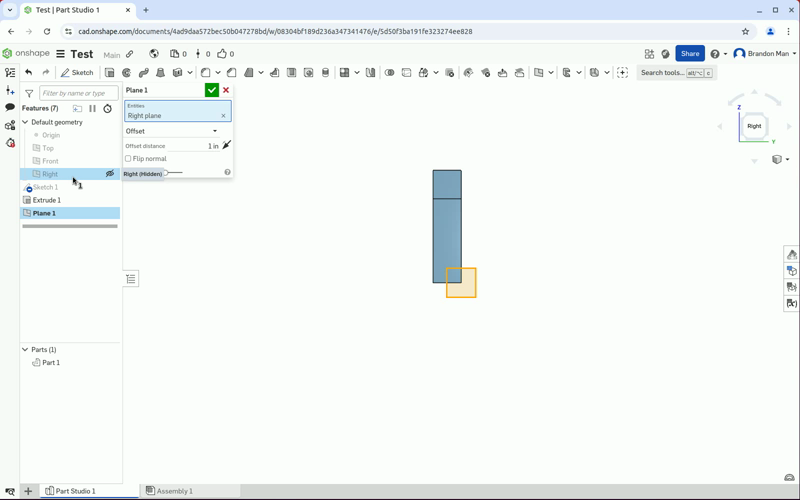
key(tab, 2)
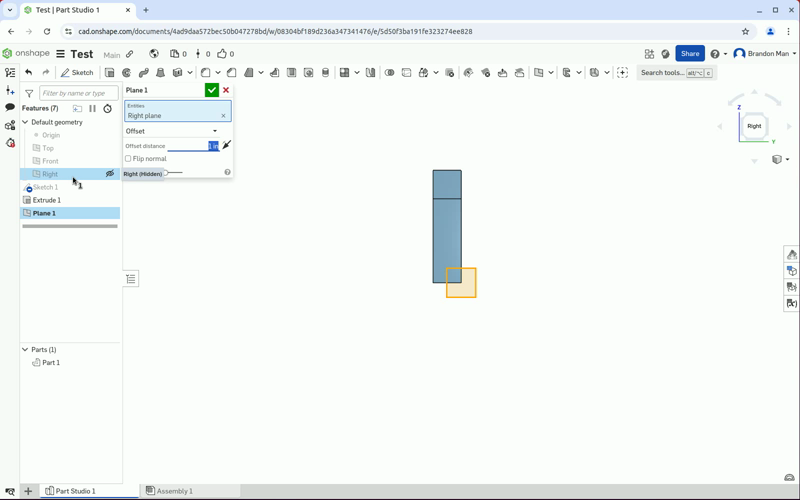
text(3.358)
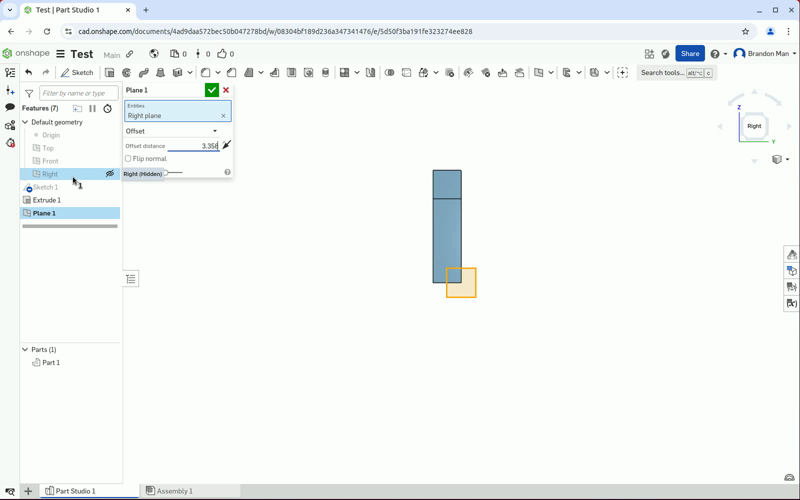
key(enter, 2)
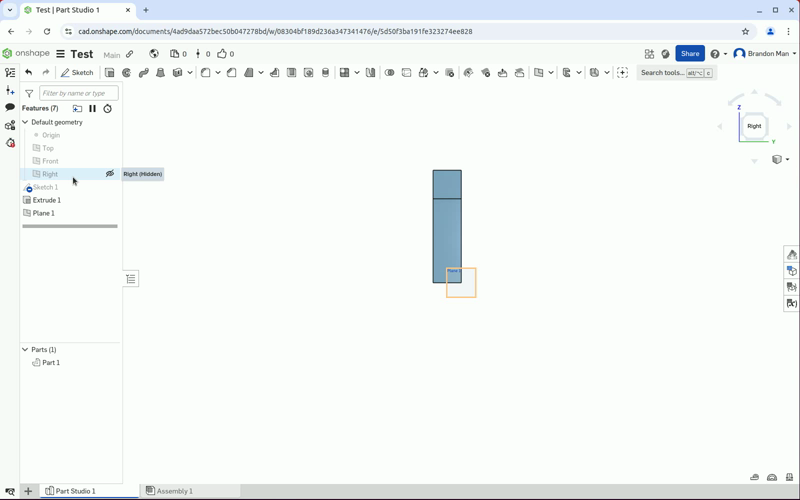
key(shift+s)
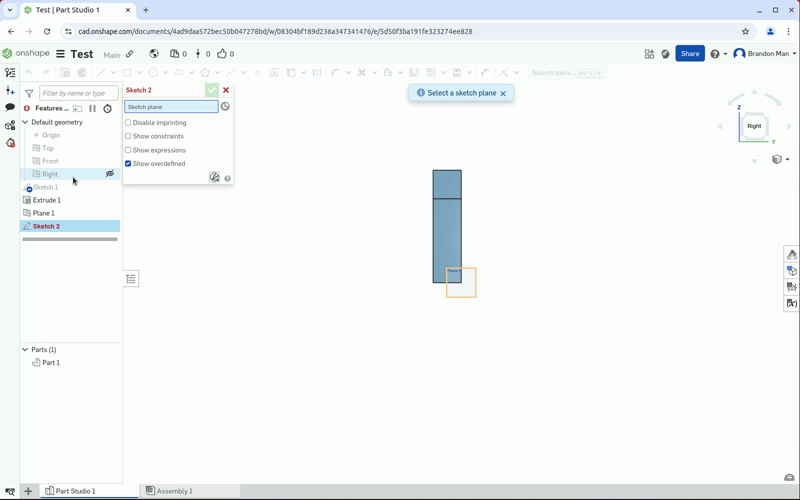
mouse_move(73, 215)
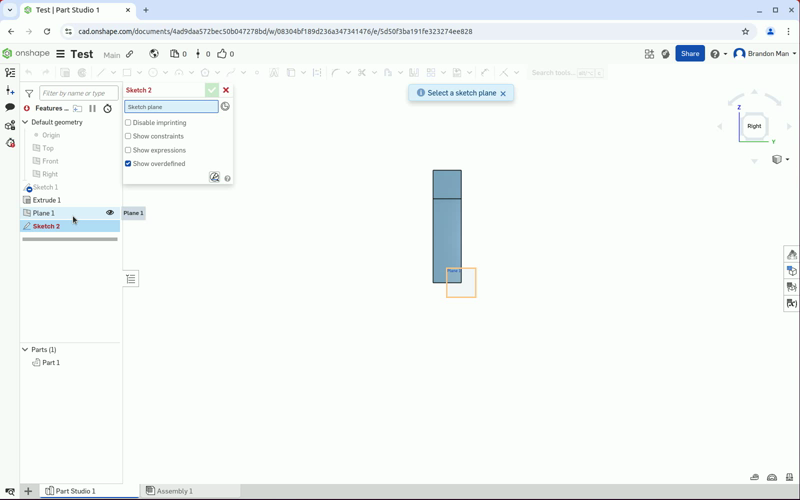
click(73, 215)
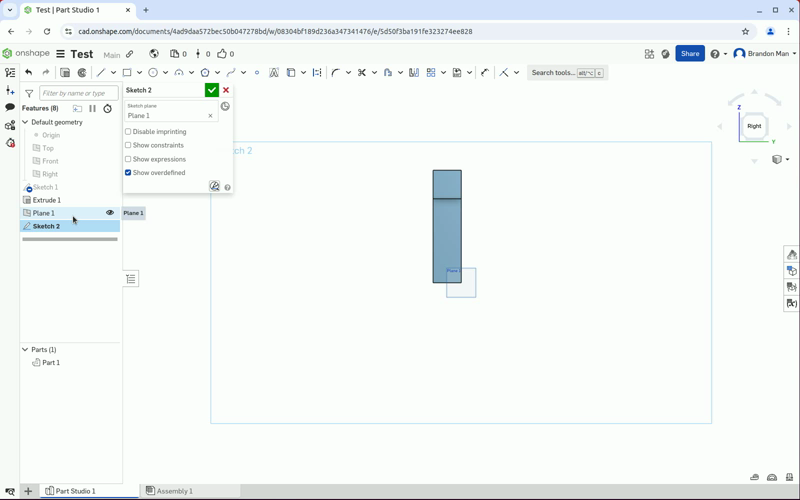
mouse_move(73, 352)
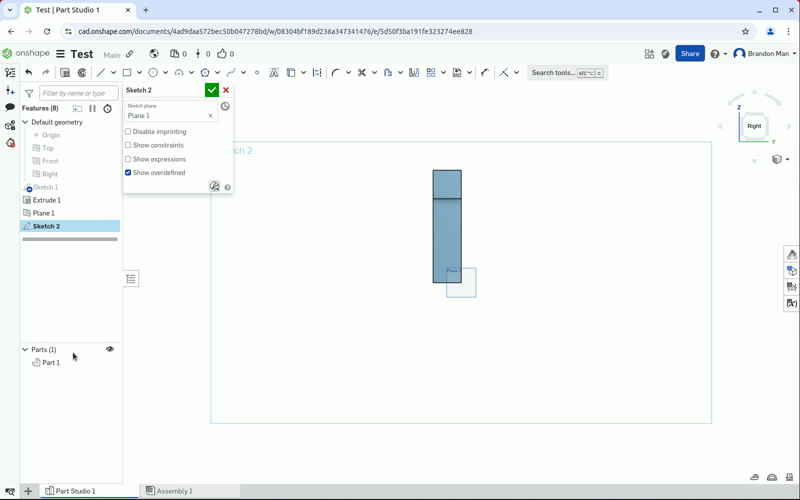
key(y)
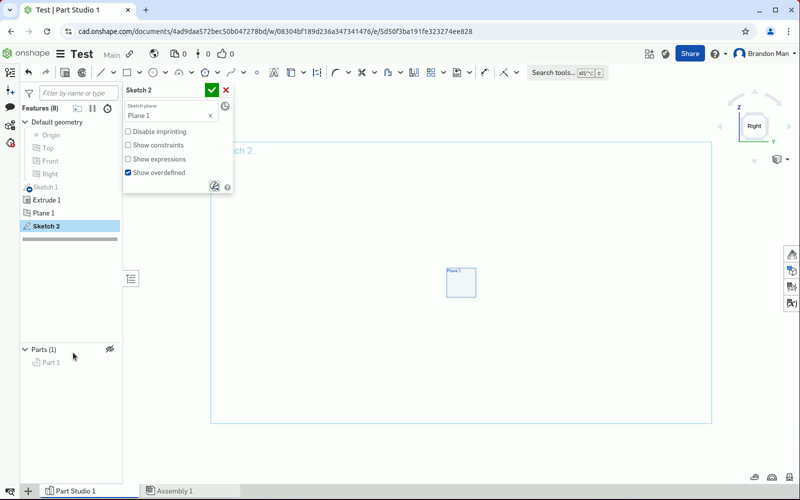
key(c)
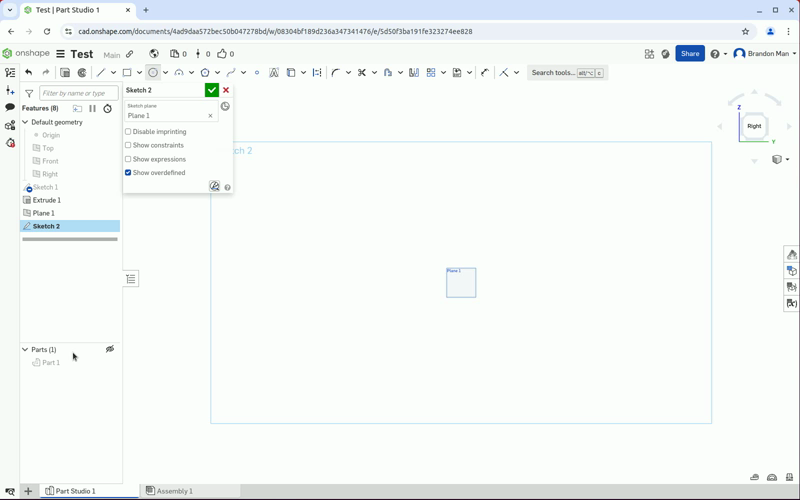
key_down(shift)
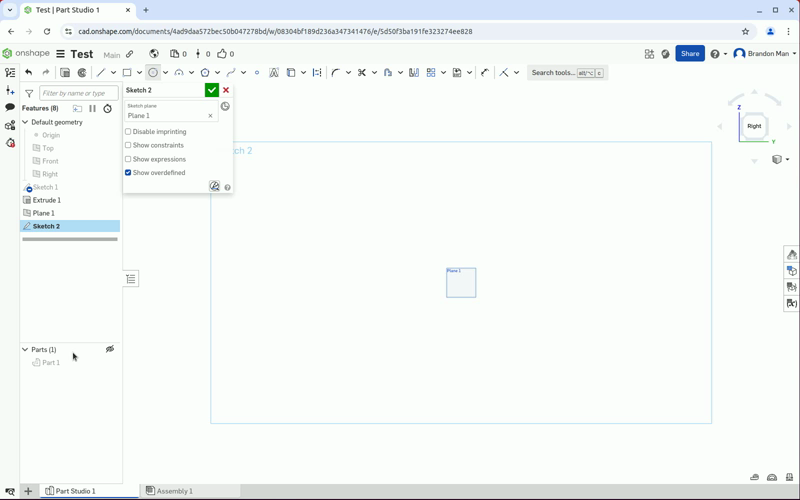
mouse_move(447, 184)
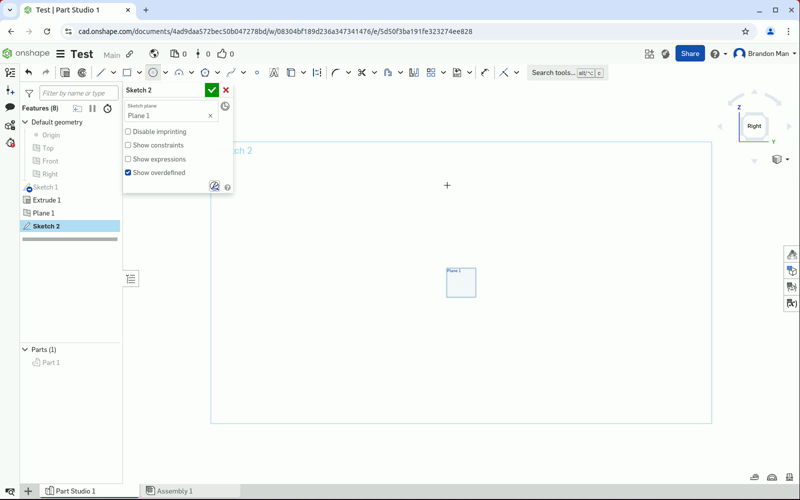
click(447, 184)
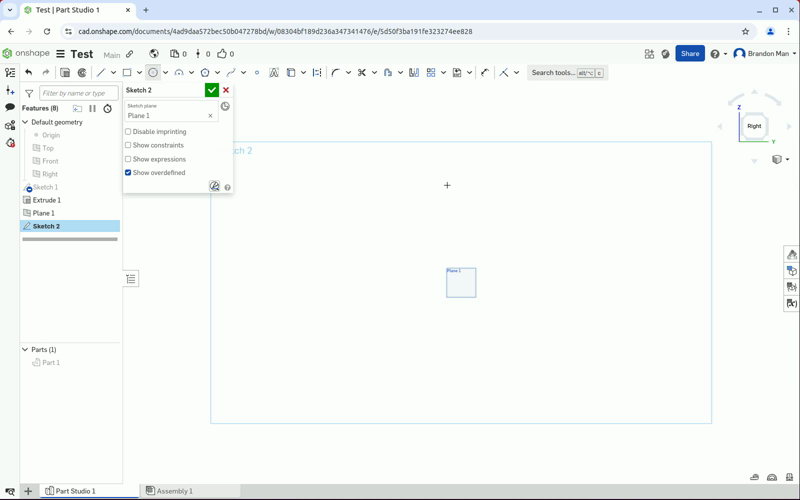
key_up(shift)
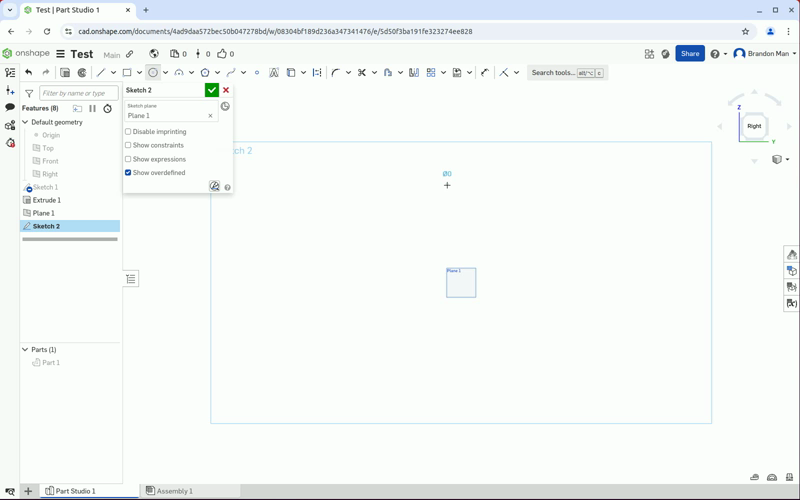
mouse_move(454, 184)
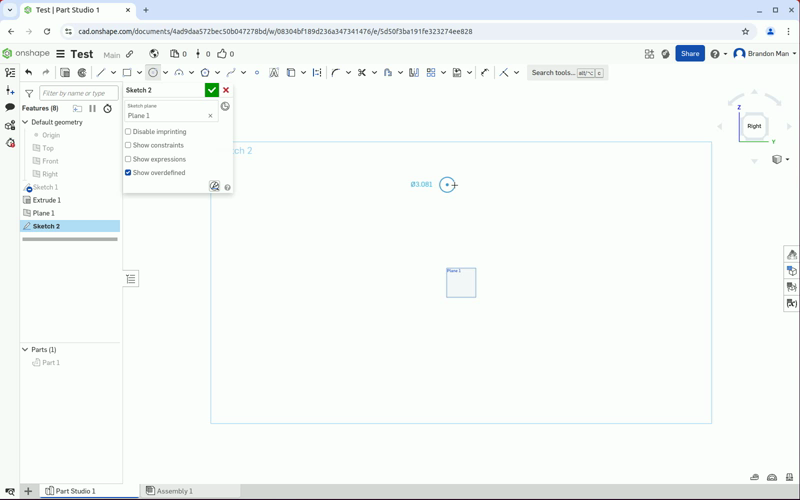
click(454, 184)
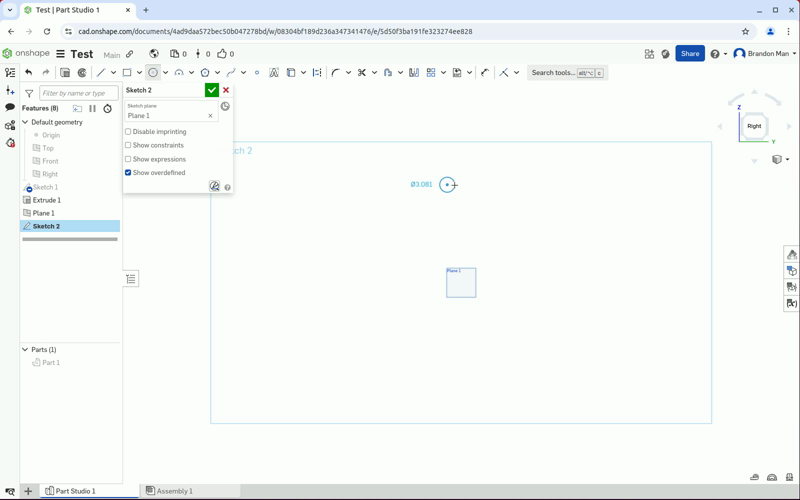
key(esc)
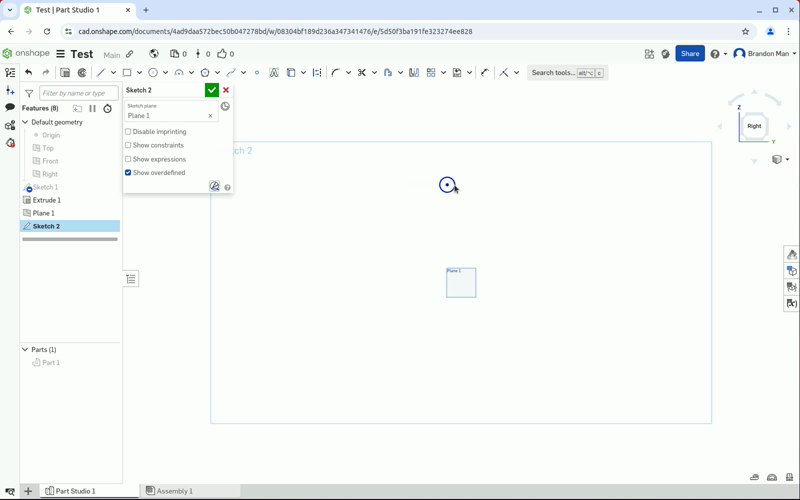
mouse_move(448, 189)
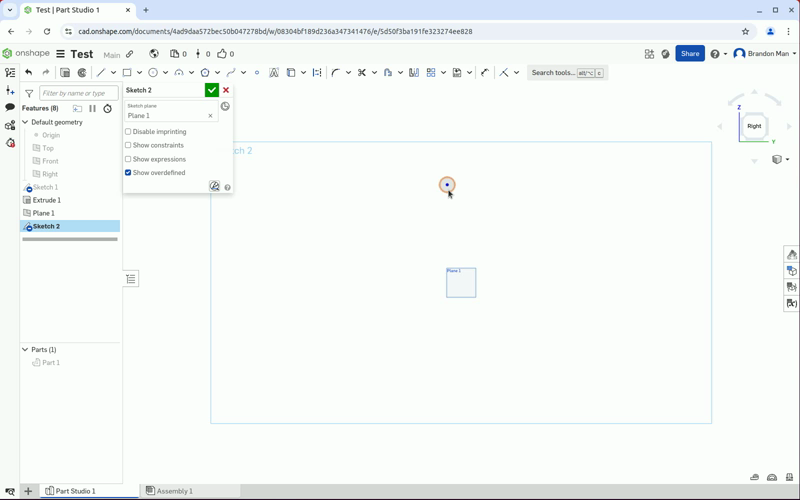
scroll(6)
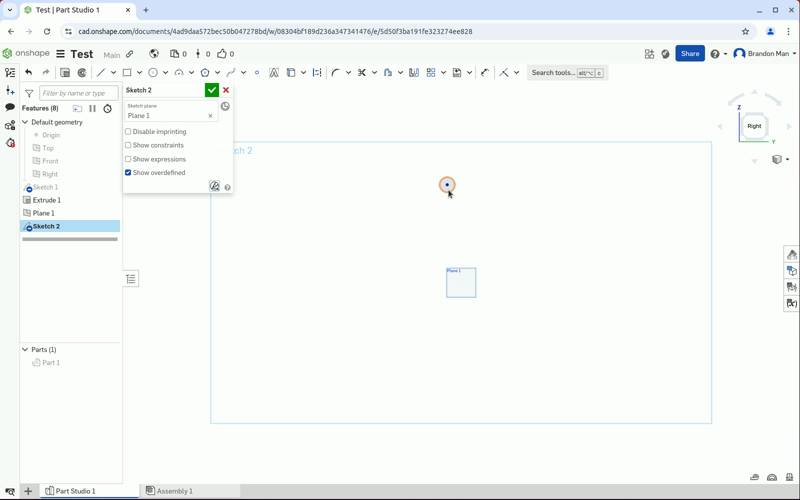
scroll(6)
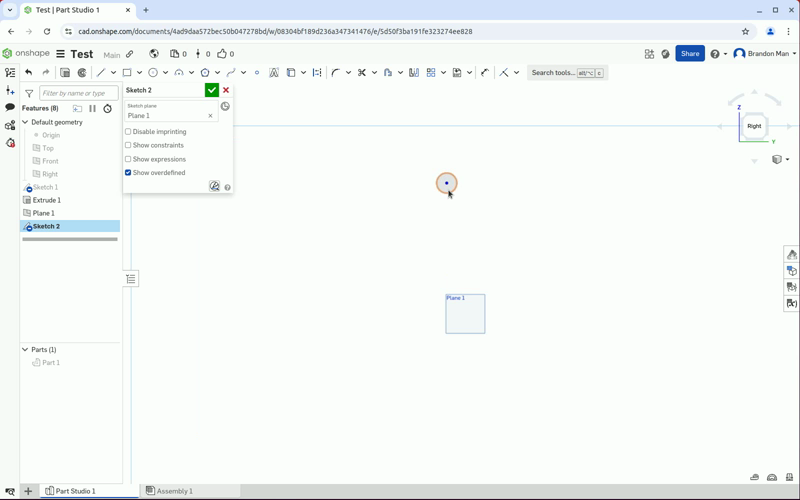
scroll(6)
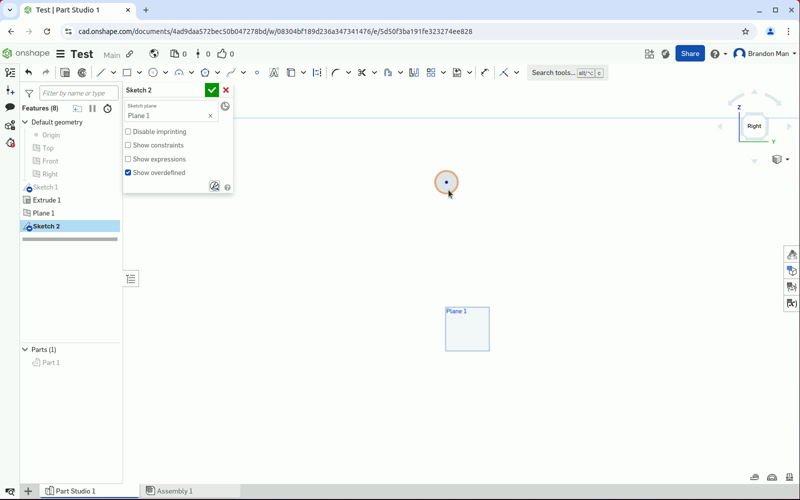
scroll(6)
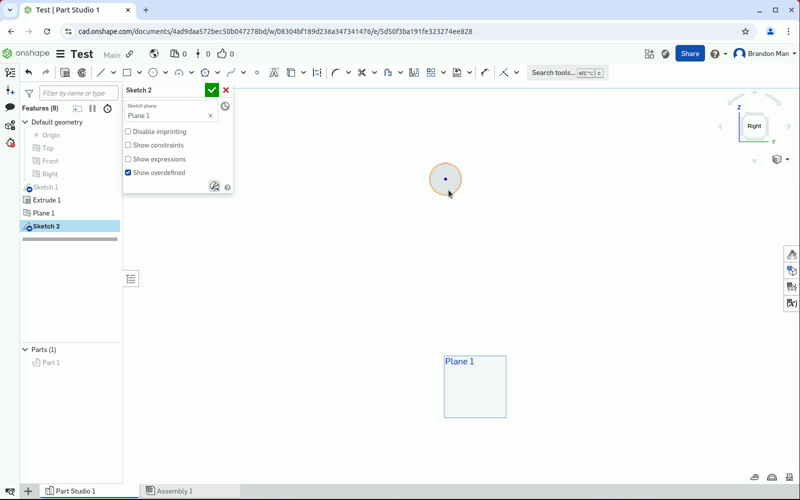
scroll(6)
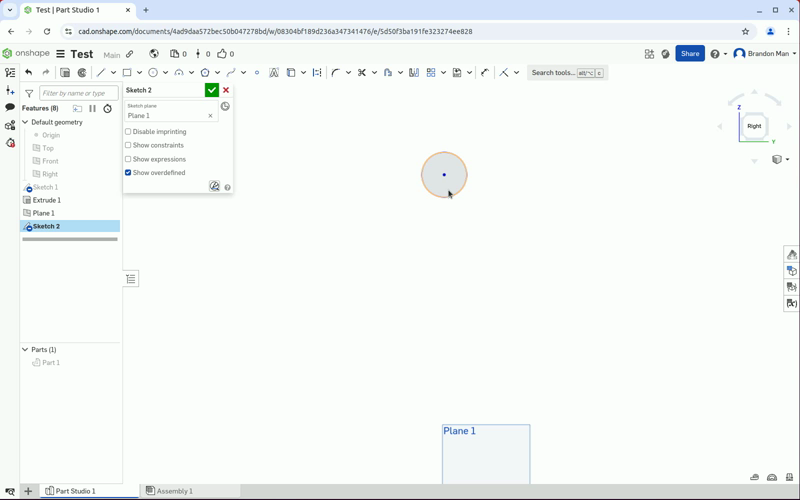
scroll(6)
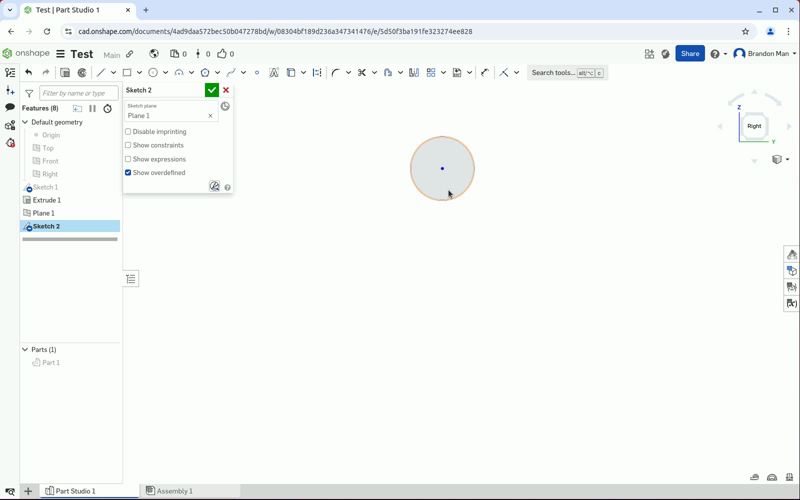
scroll(6)
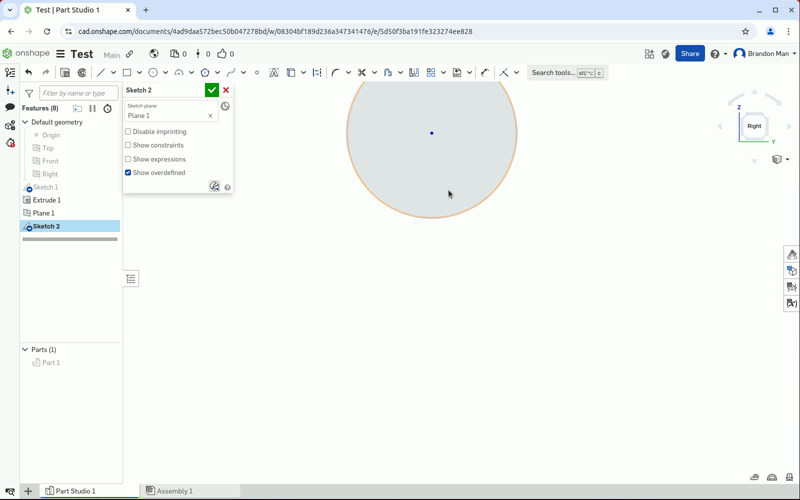
click(448, 189)
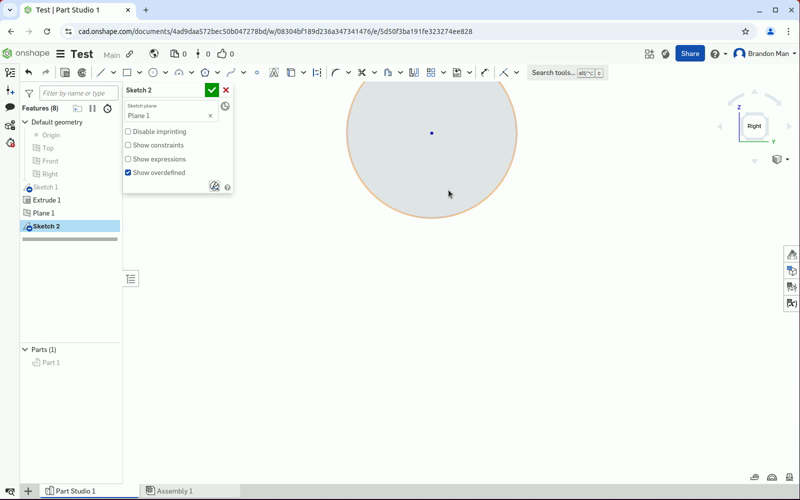
scroll(-6)
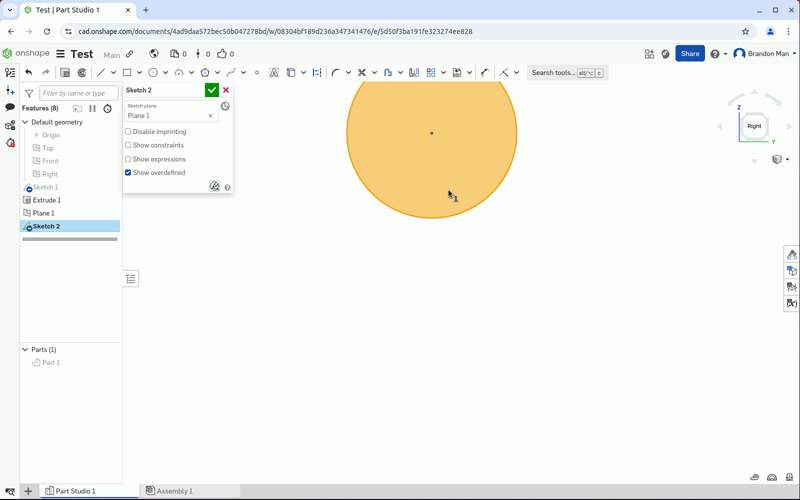
scroll(-6)
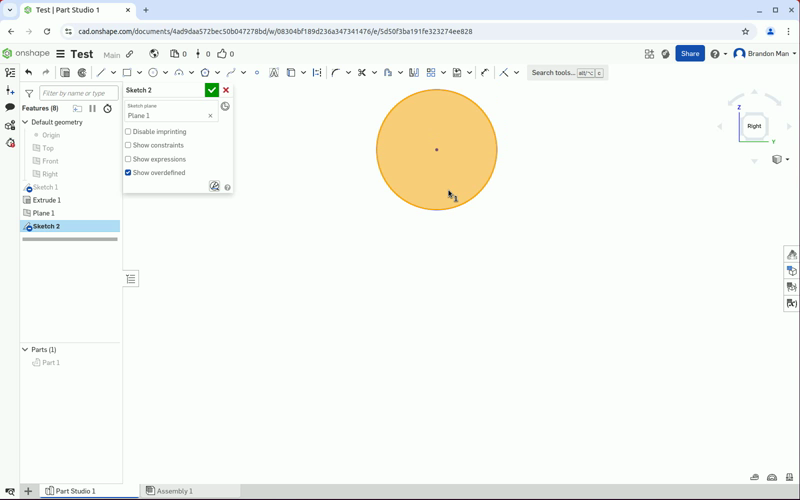
scroll(-6)
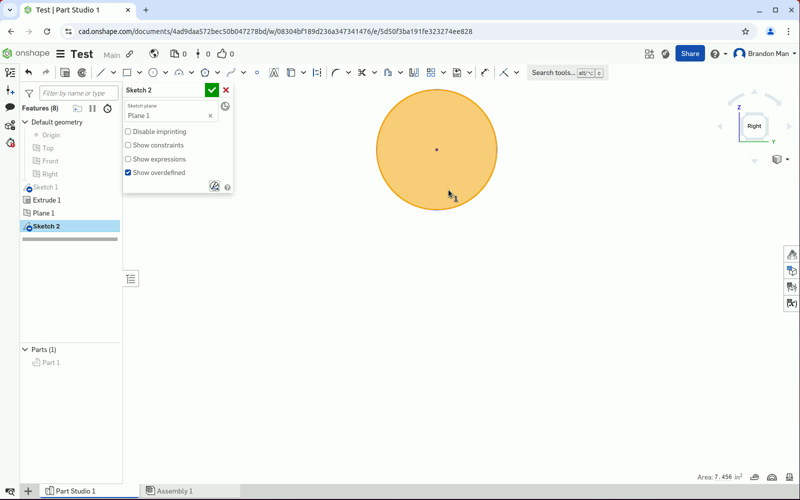
scroll(-6)
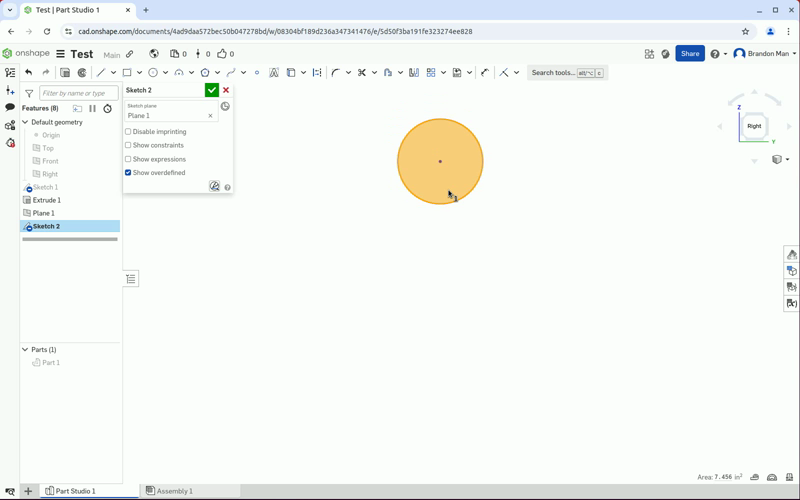
scroll(-6)
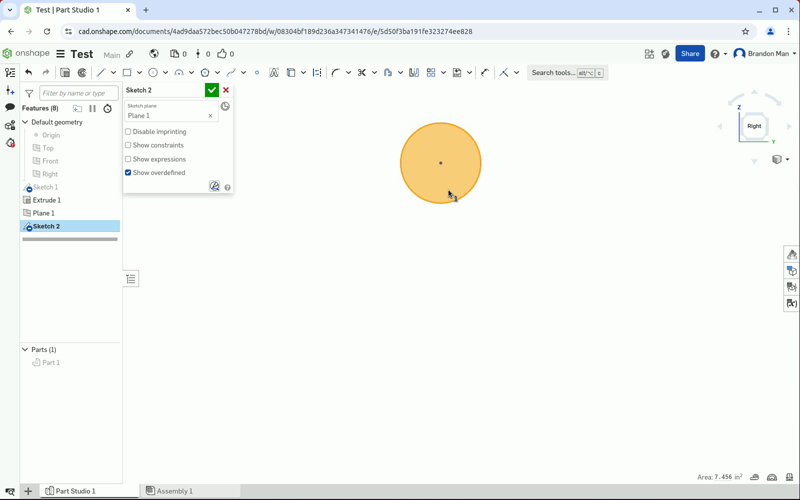
scroll(-6)
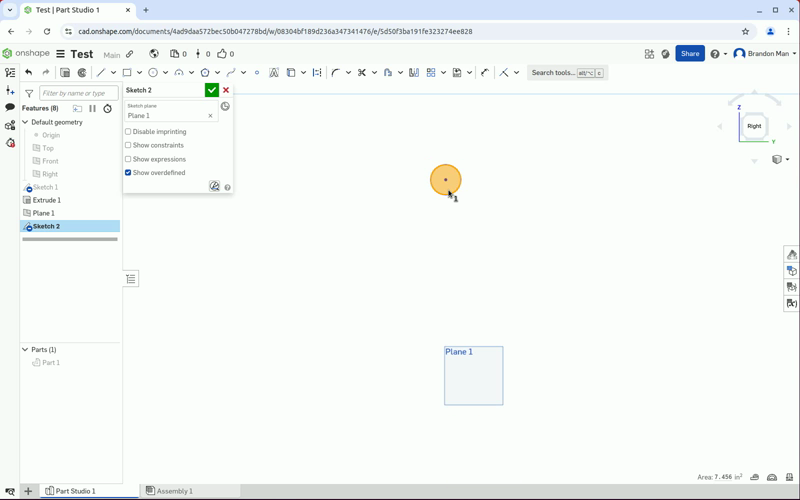
scroll(-6)
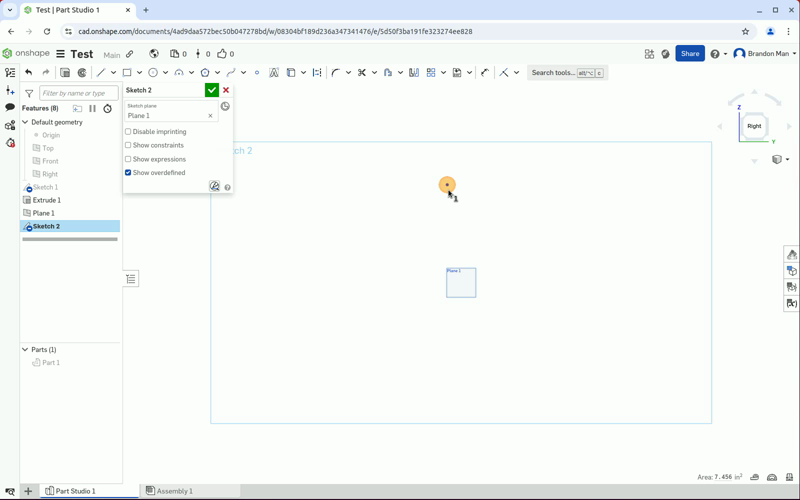
mouse_move(73, 352)
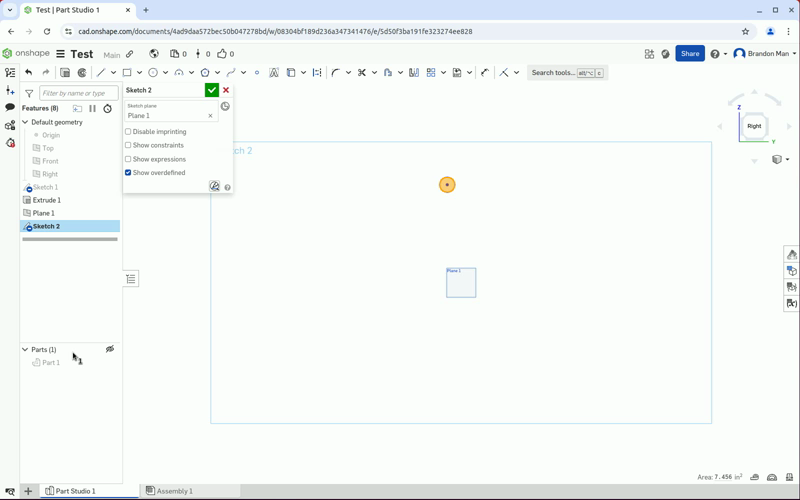
key(shift+y)
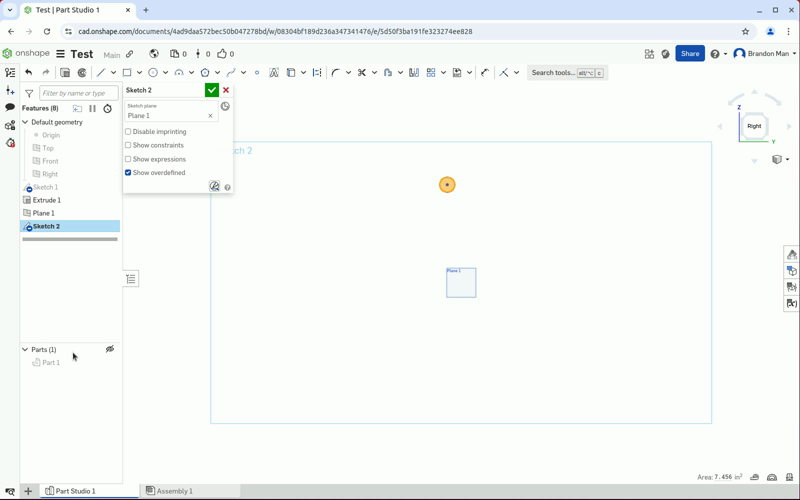
key(shift+e)
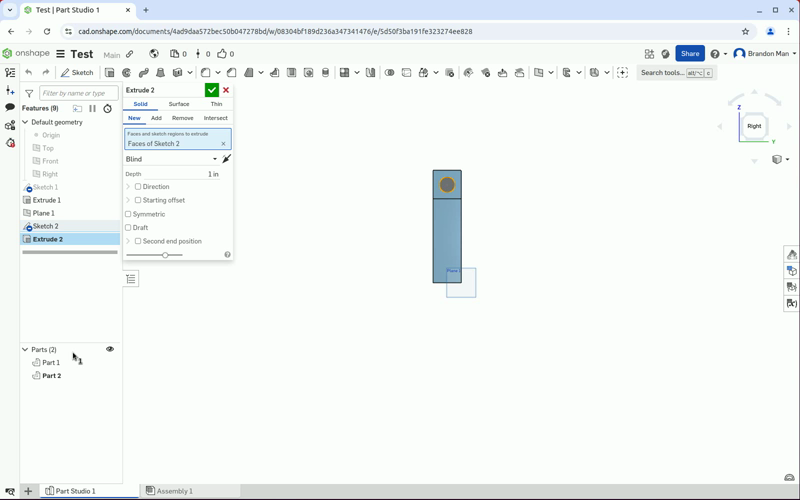
mouse_move(143, 106)
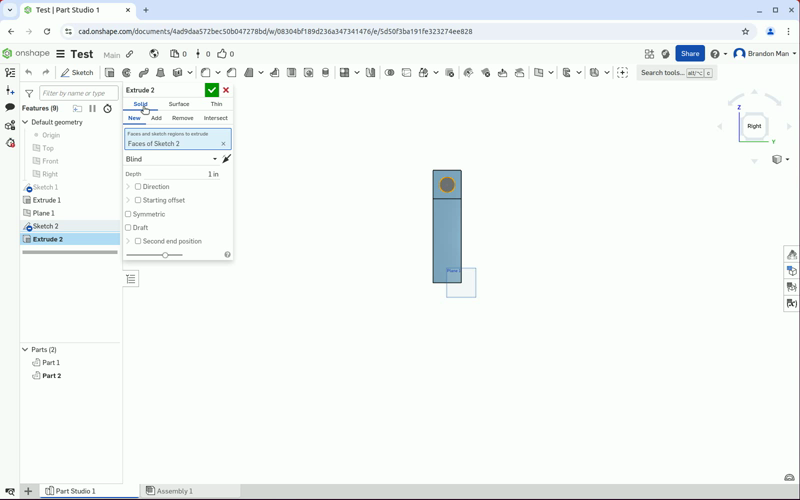
click(143, 106)
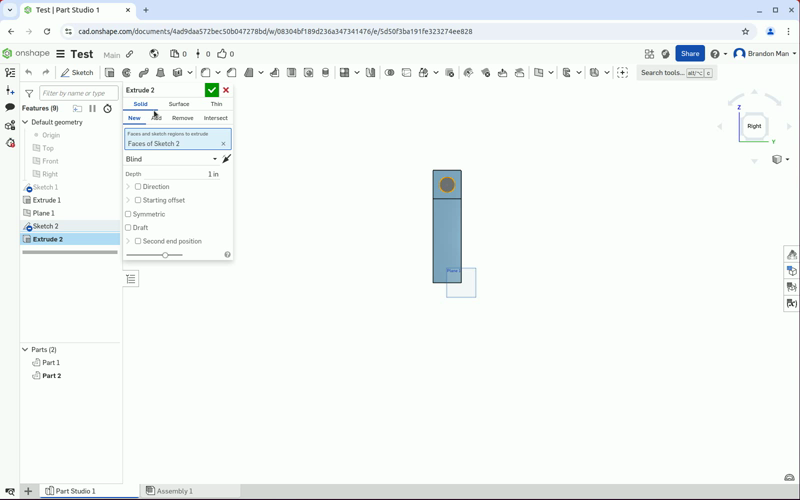
mouse_move(186, 120)
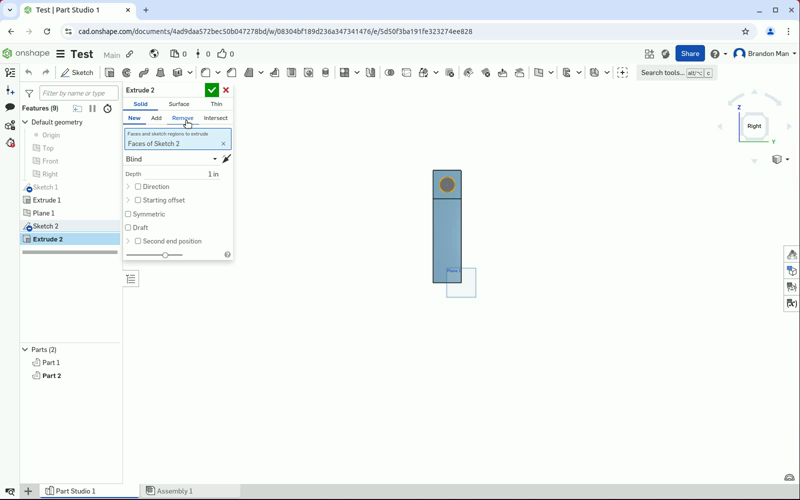
click(186, 120)
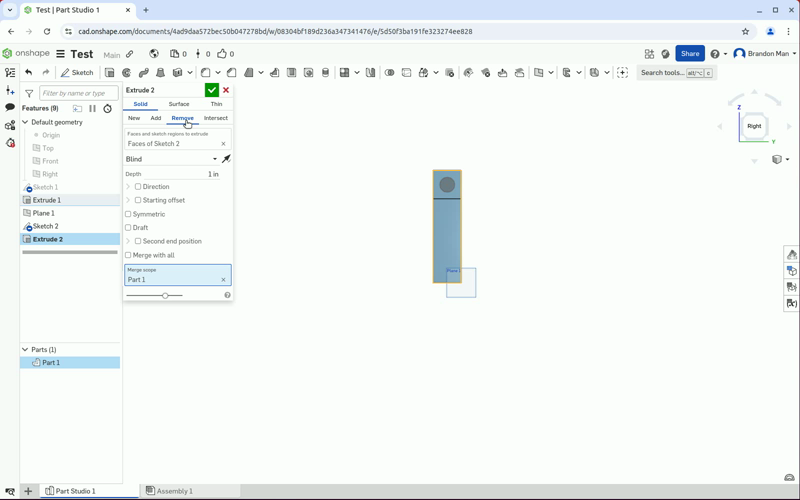
key(tab, 4)
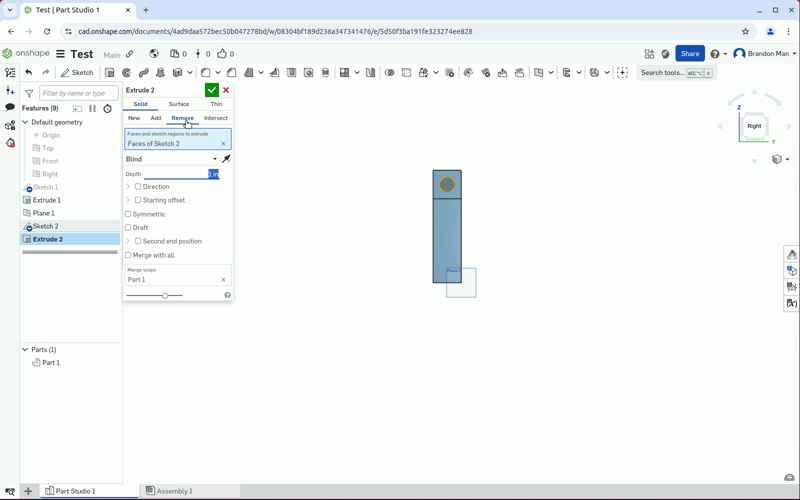
text(6.499)
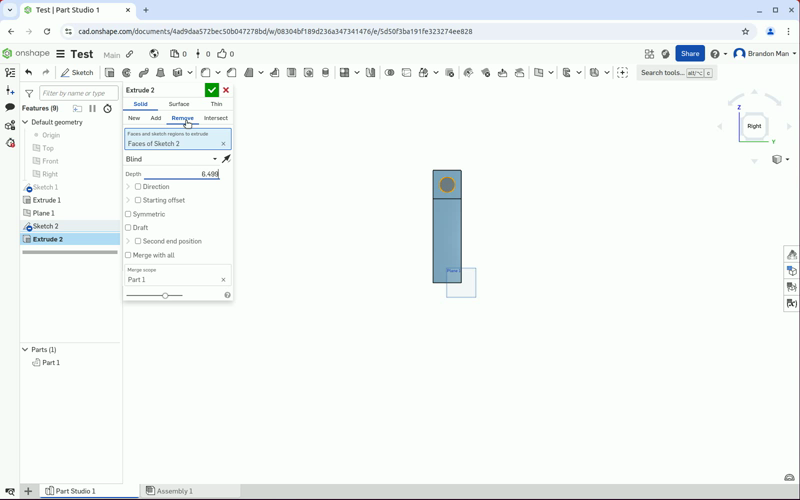
key(tab, 6)
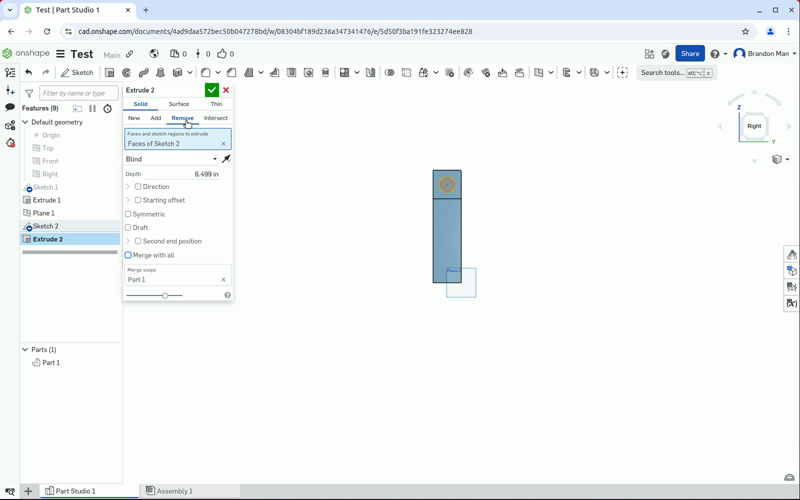
key(space)
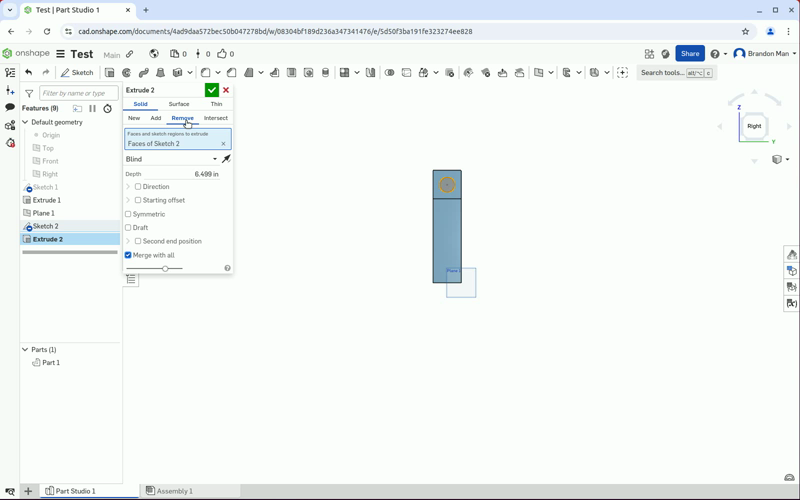
key(enter)
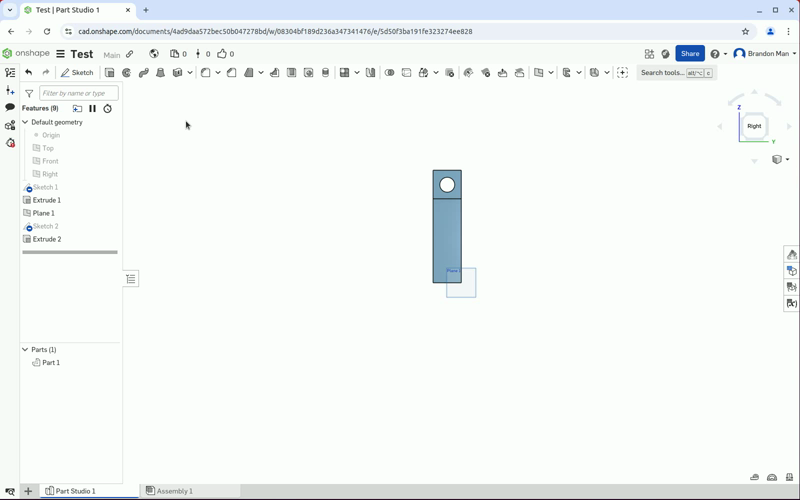
key(shift+h)
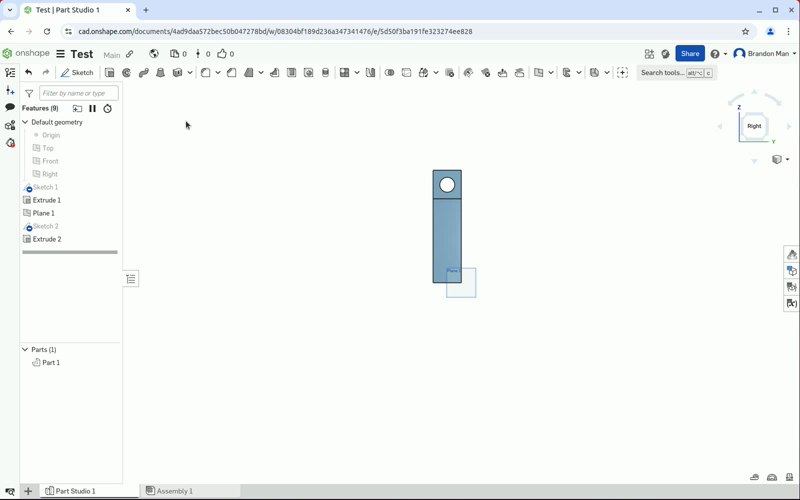
key(shift+h)
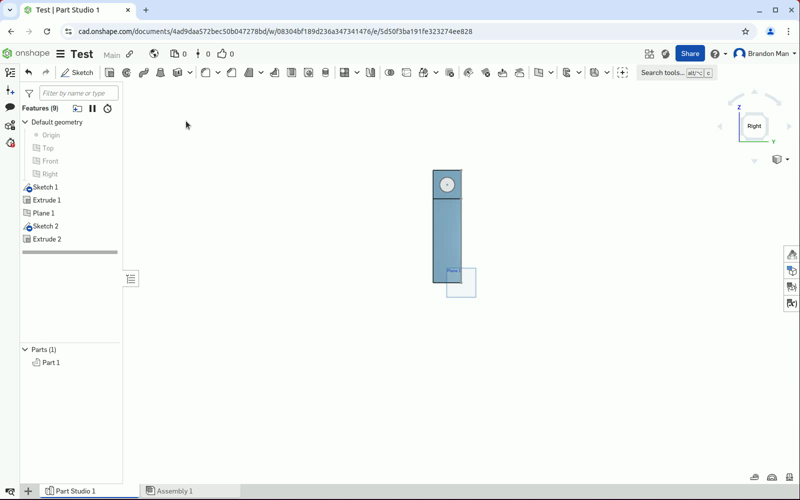
key(shift+7)
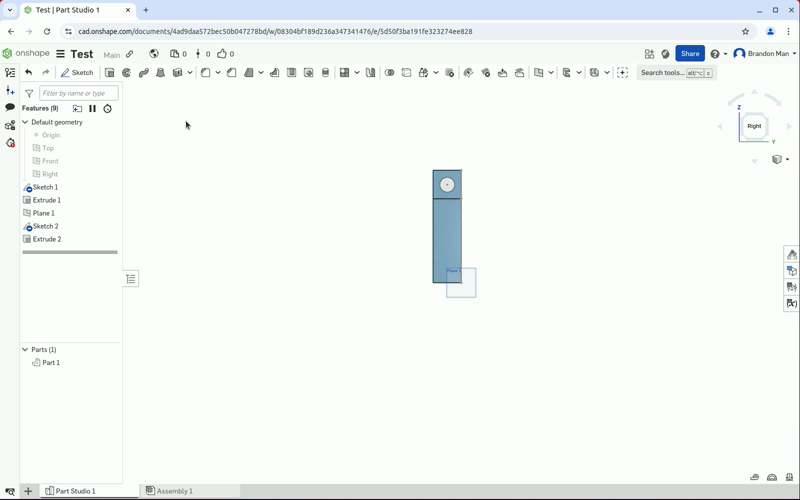
key(right, 2)
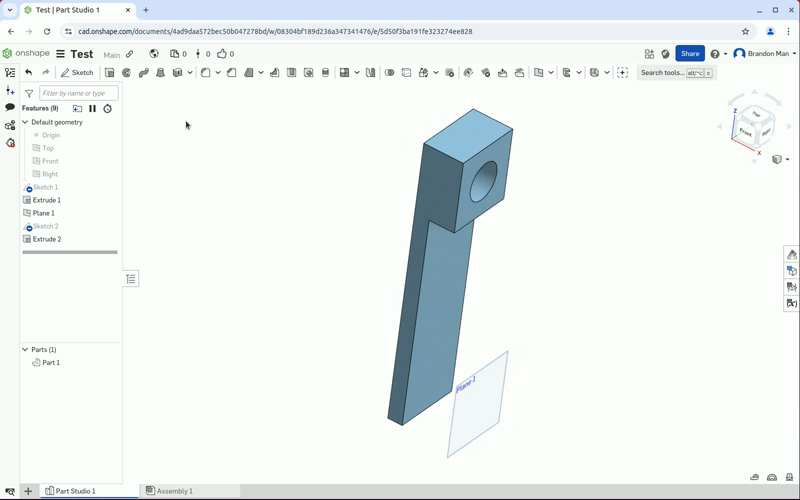
key(down, 2)
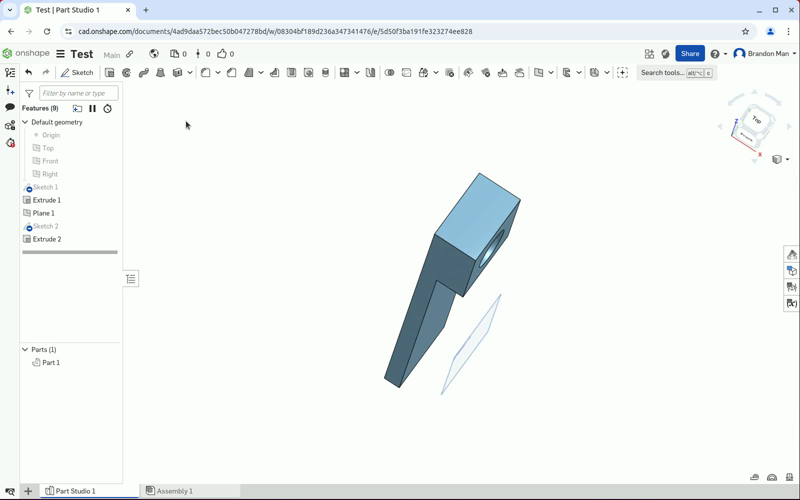
key(up, 2)
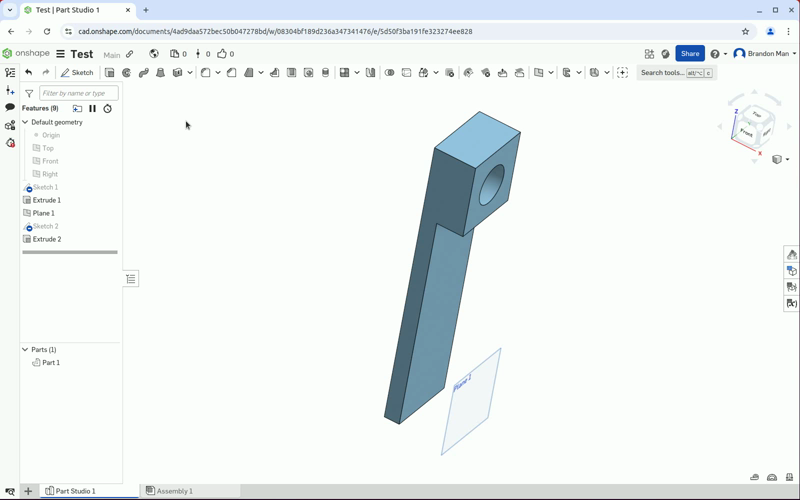
key(left, 2)
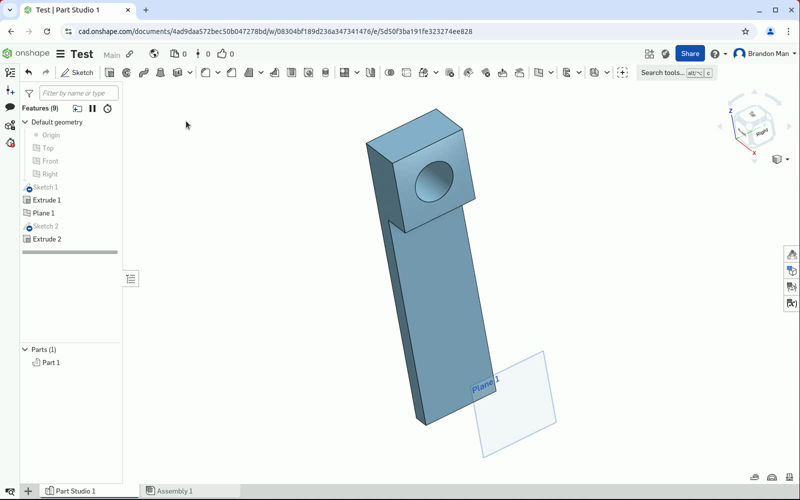
mouse_move(73, 189)
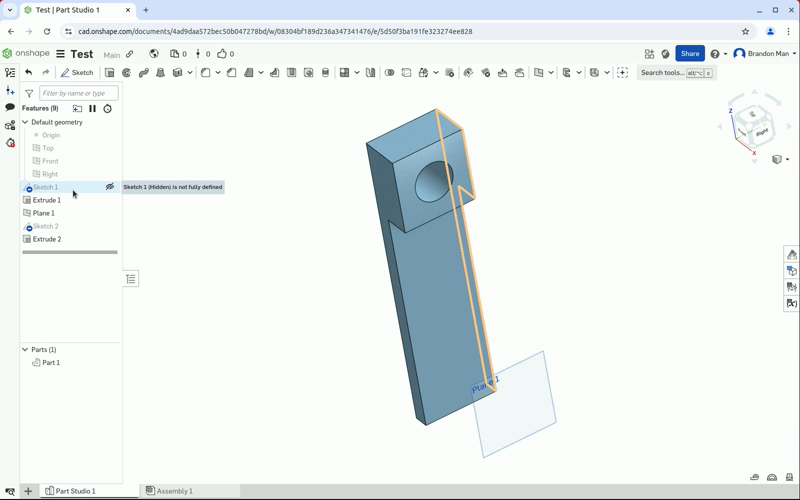
click(73, 189)